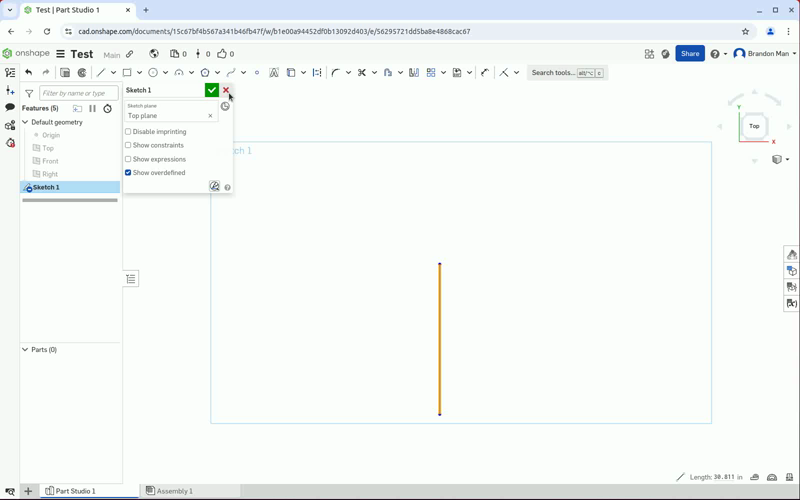
key(shift+h)
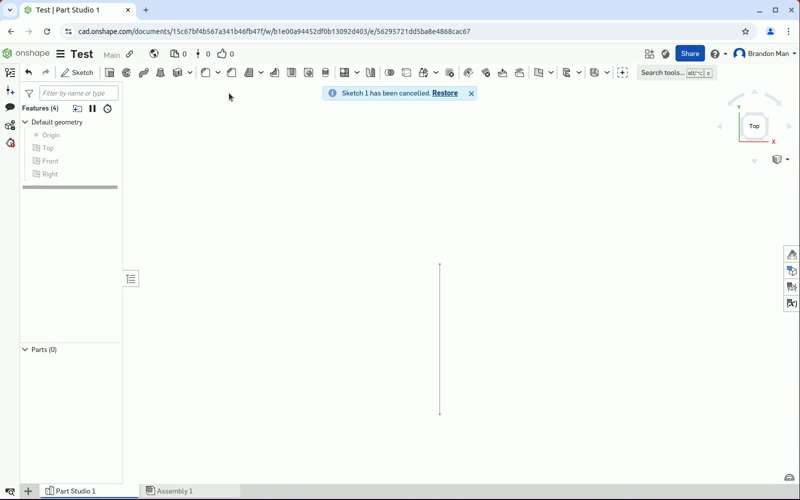
mouse_move(73, 352)
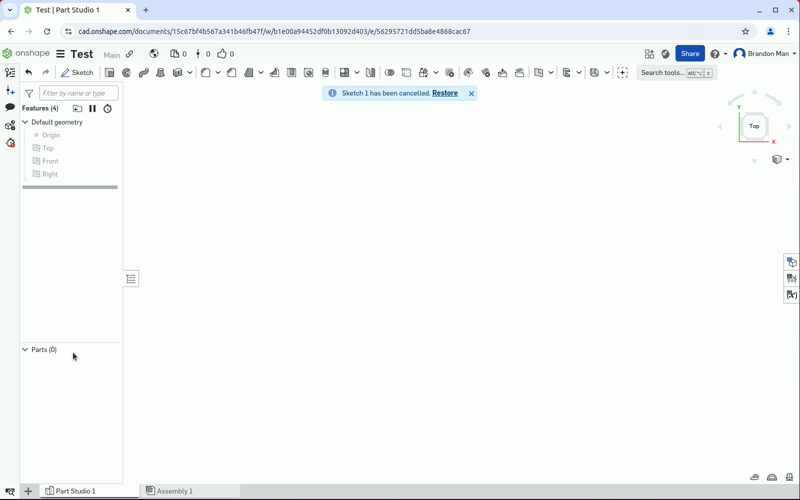
key(y)
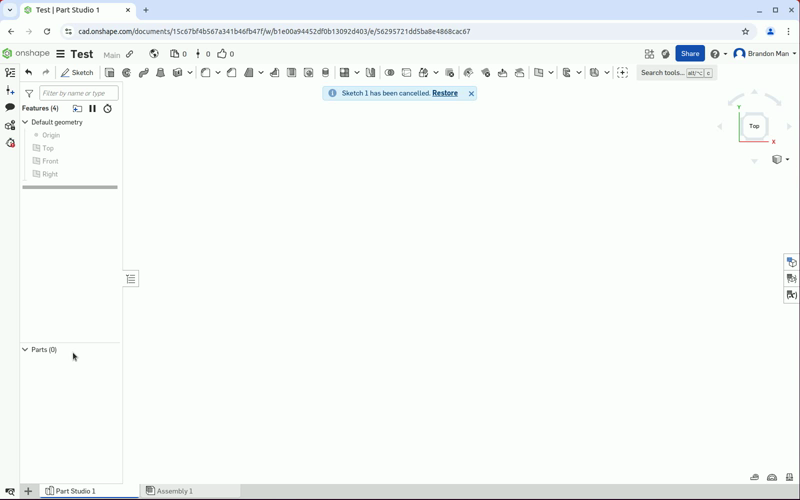
key(shift+p)
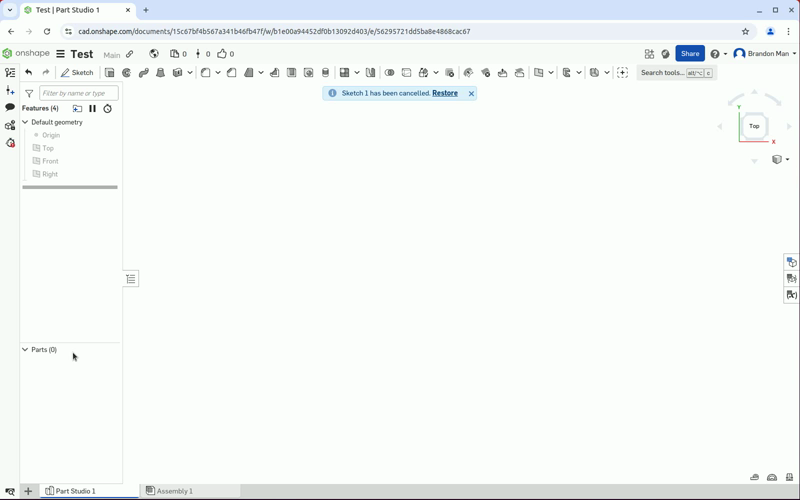
key(space)
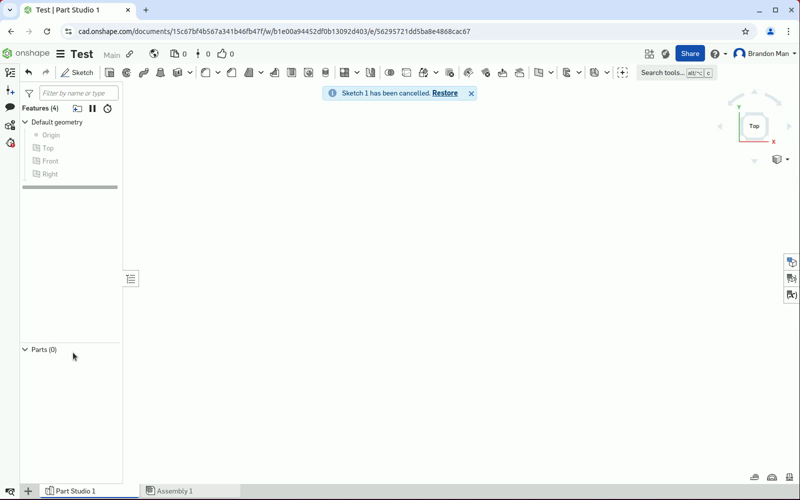
key_down(shift)
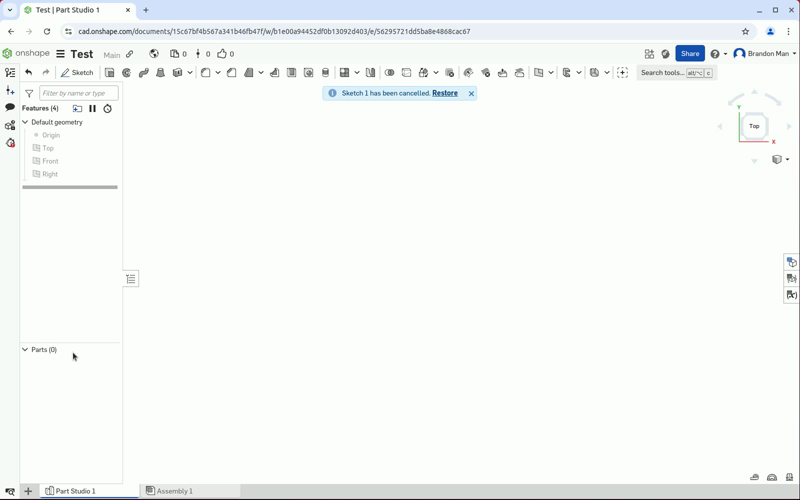
key(up)
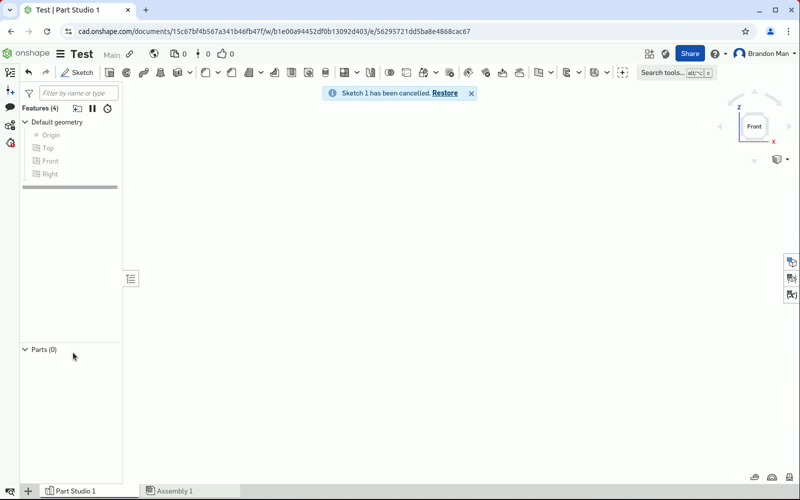
key_up(shift)
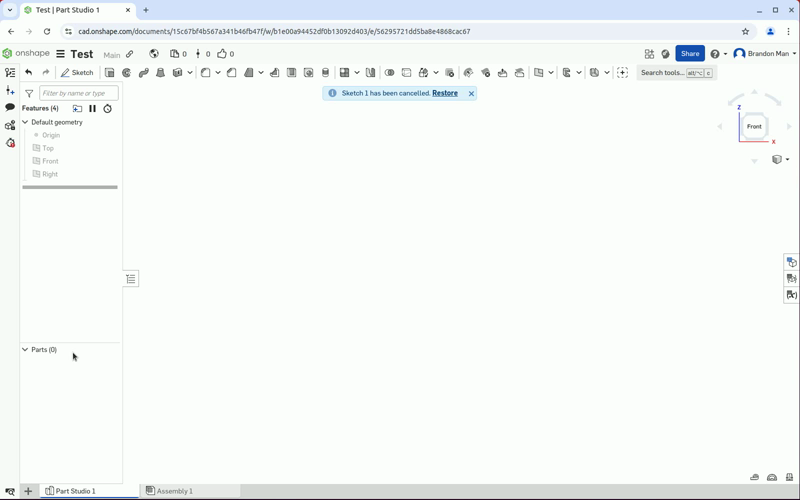
mouse_move(73, 352)
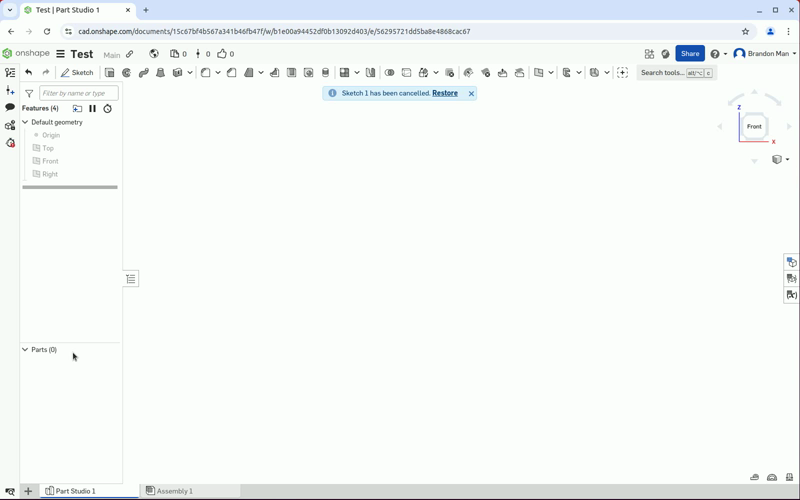
key(shift+y)
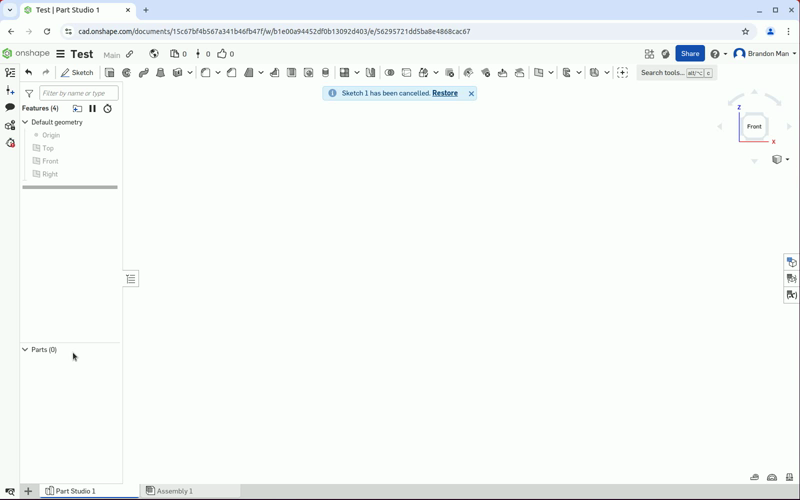
key(shift+s)
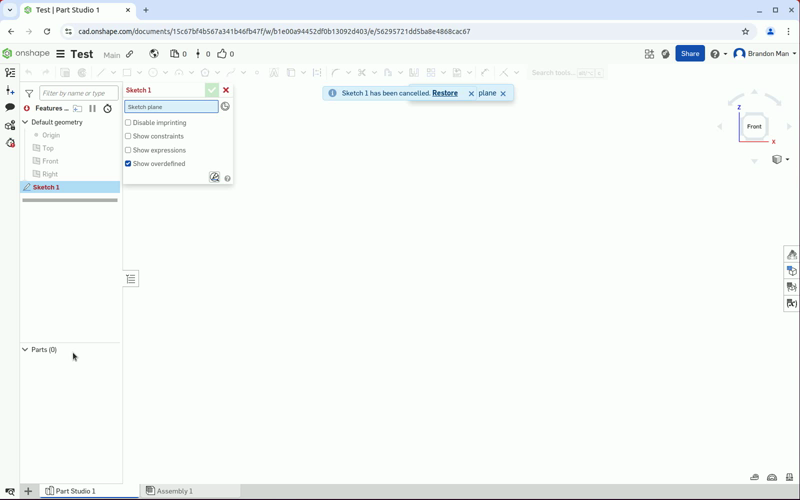
mouse_move(73, 163)
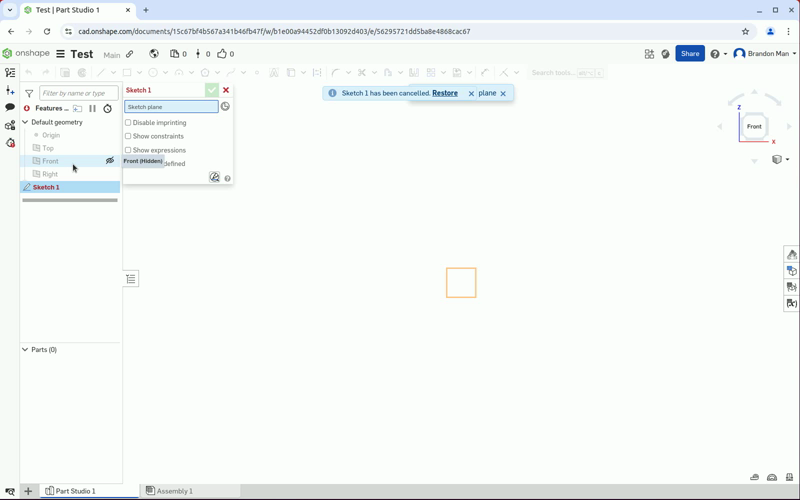
click(73, 163)
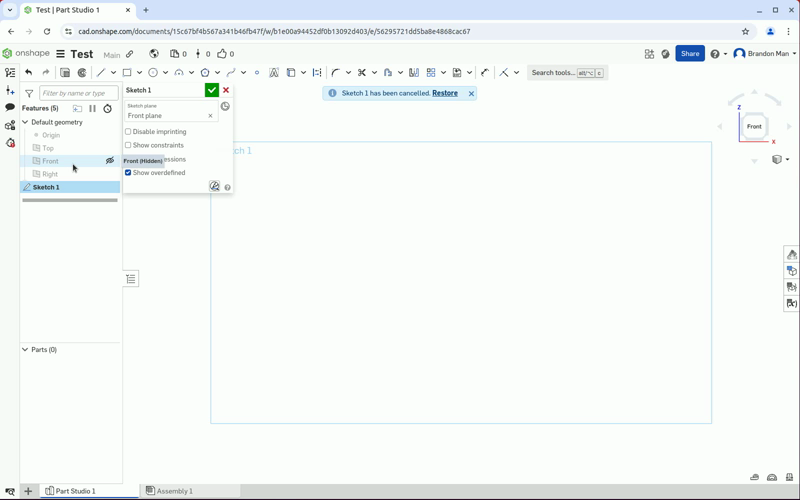
mouse_move(73, 352)
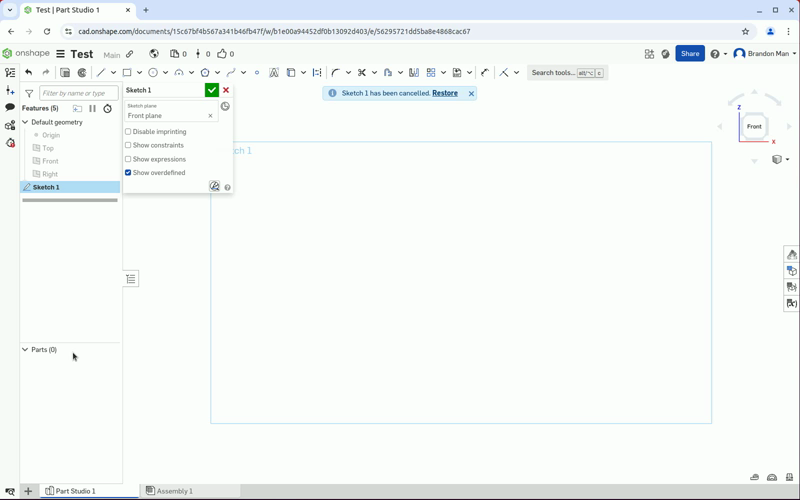
key(y)
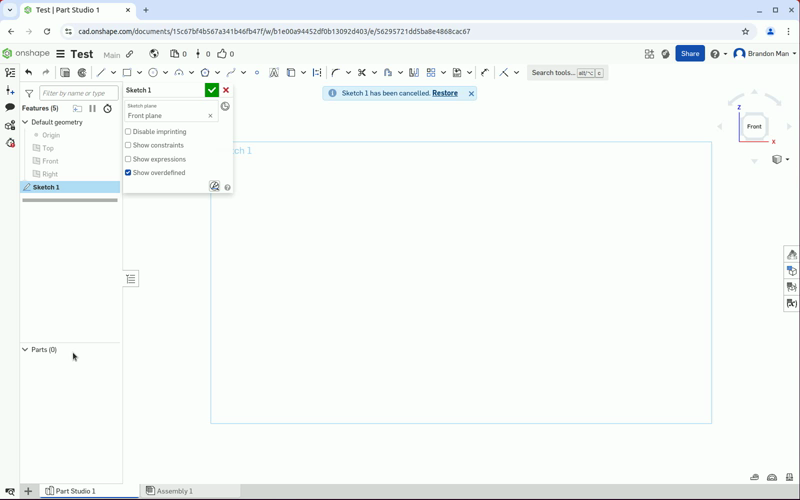
key(c)
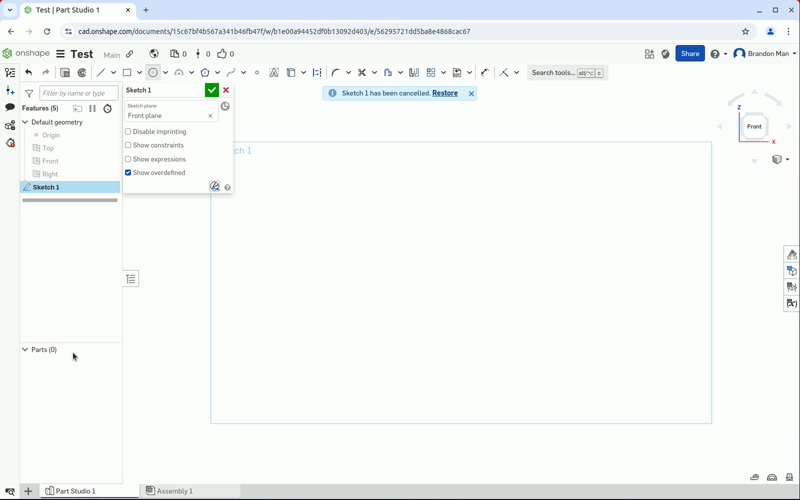
key_down(shift)
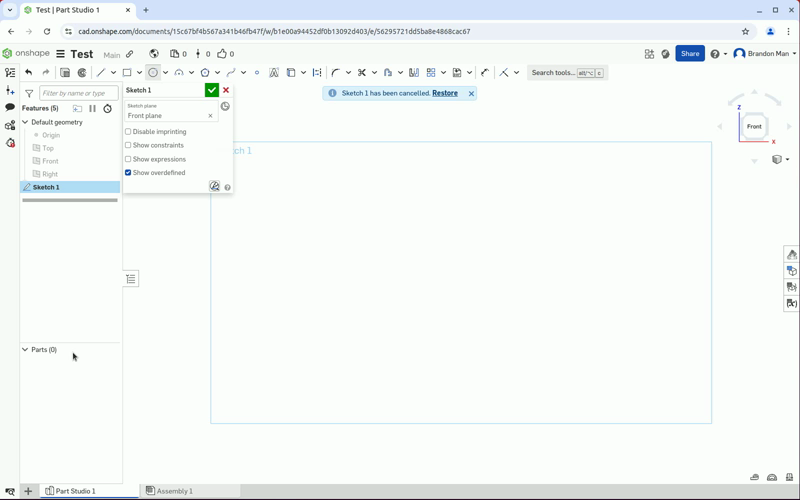
mouse_move(461, 282)
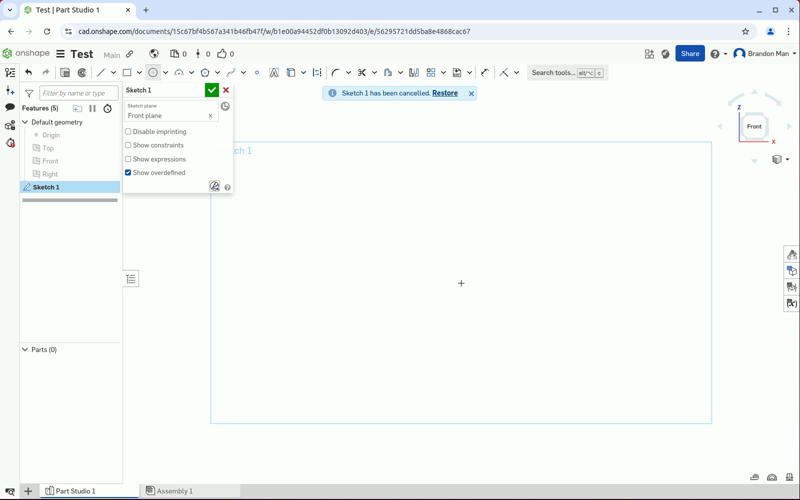
click(461, 282)
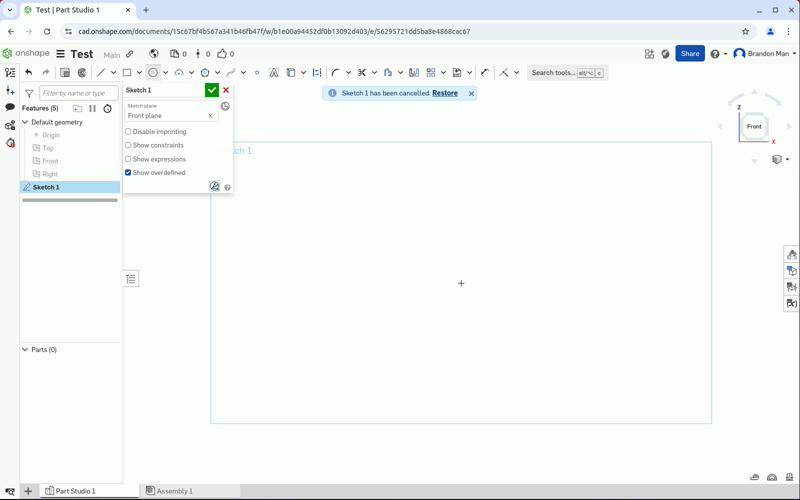
key_up(shift)
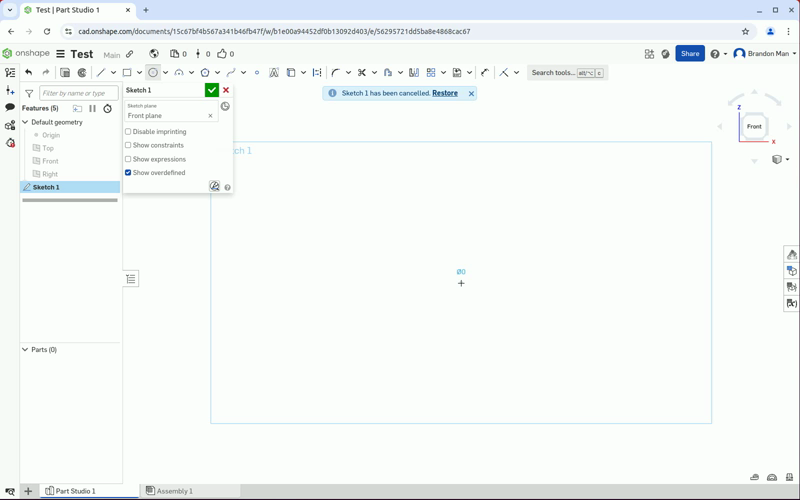
mouse_move(574, 282)
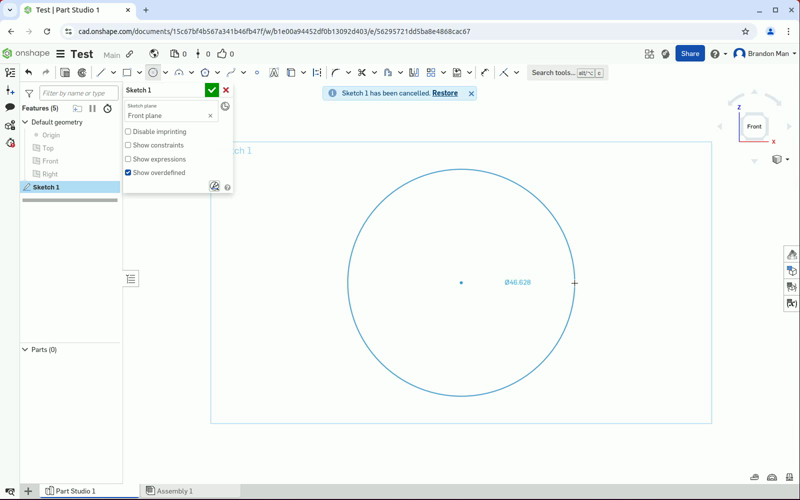
click(574, 282)
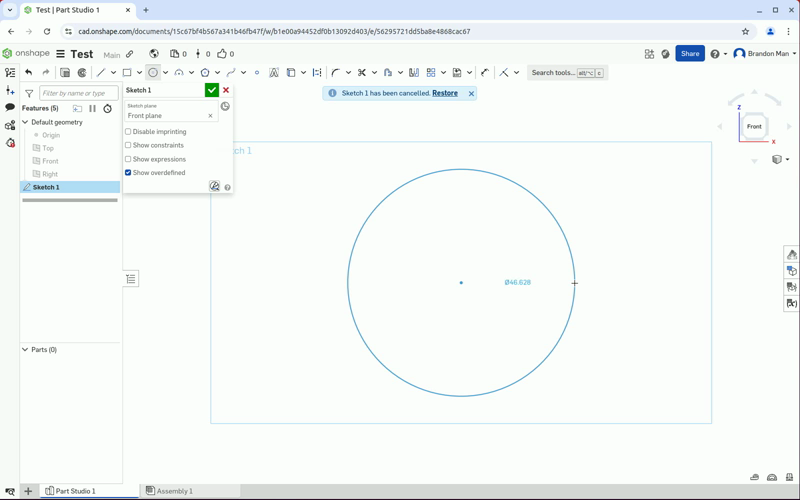
key(esc)
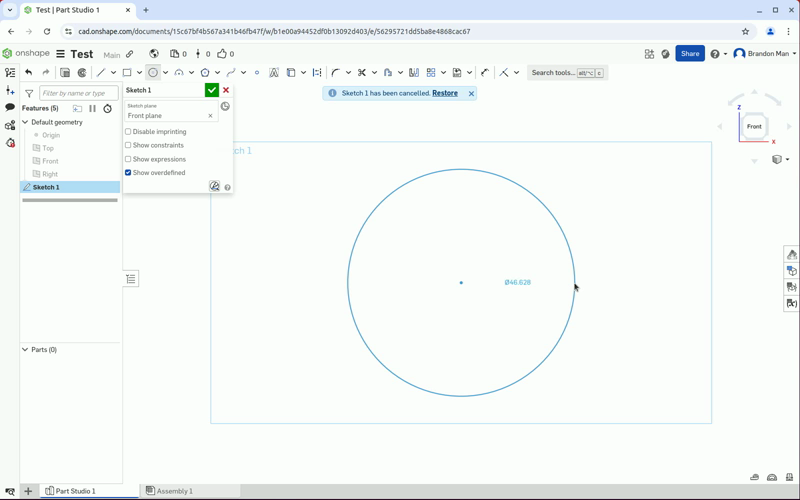
mouse_move(376, 289)
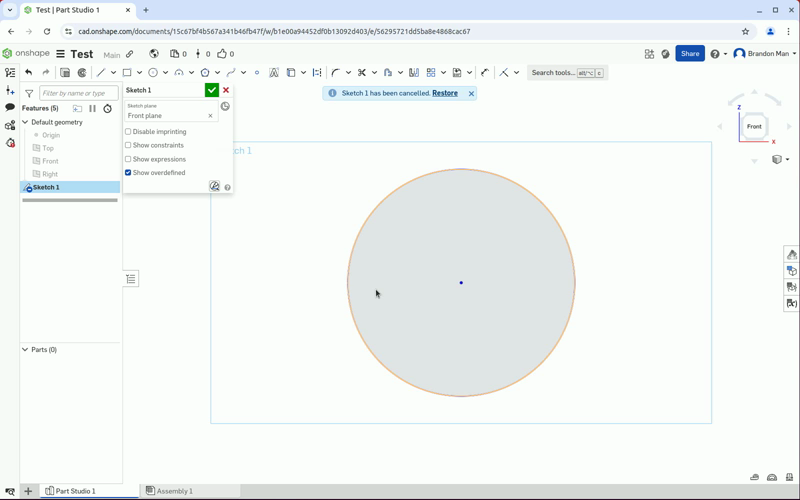
click(376, 289)
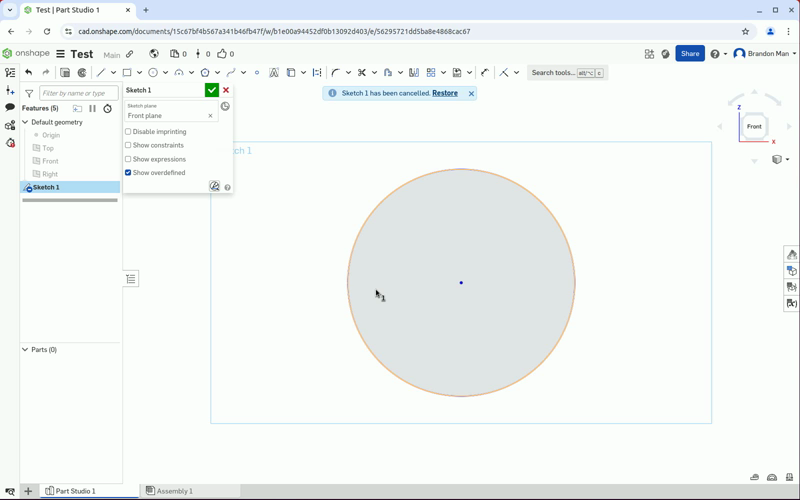
mouse_move(73, 352)
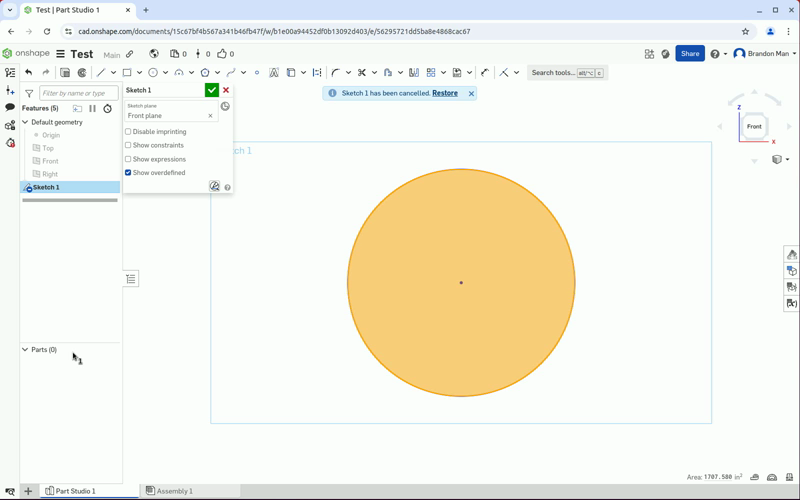
key(shift+y)
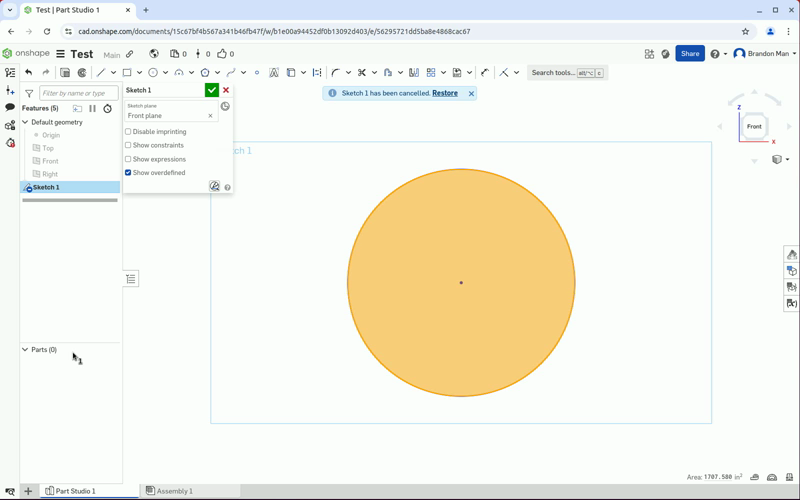
key(shift+e)
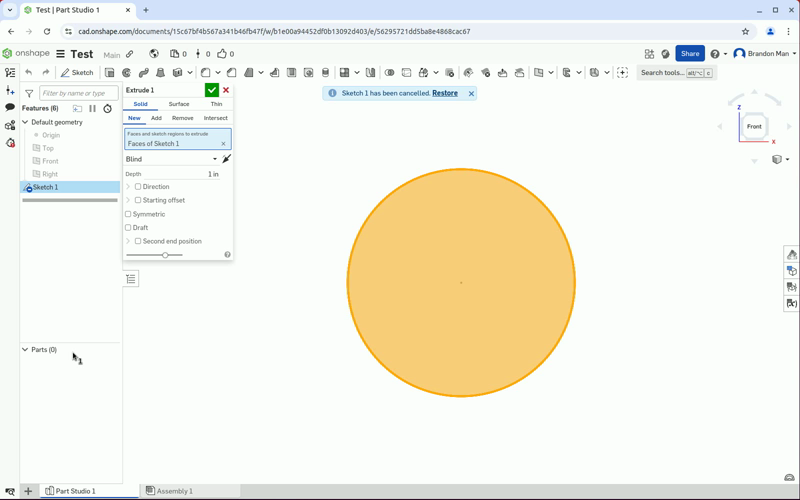
mouse_move(143, 106)
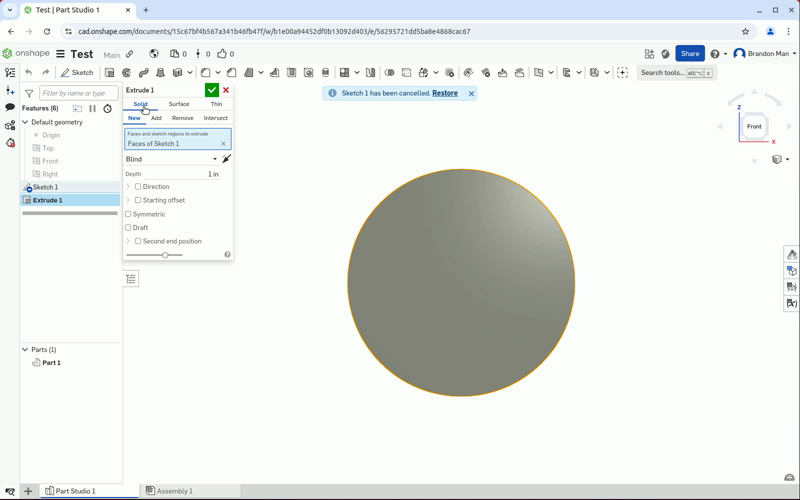
click(143, 106)
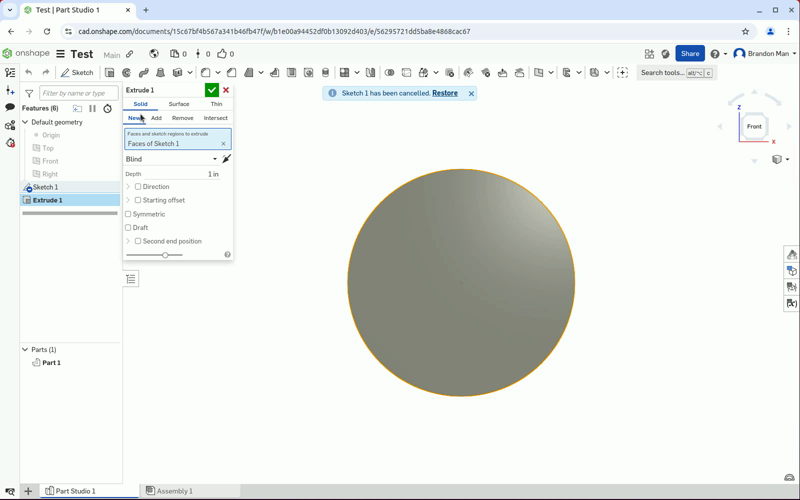
mouse_move(137, 120)
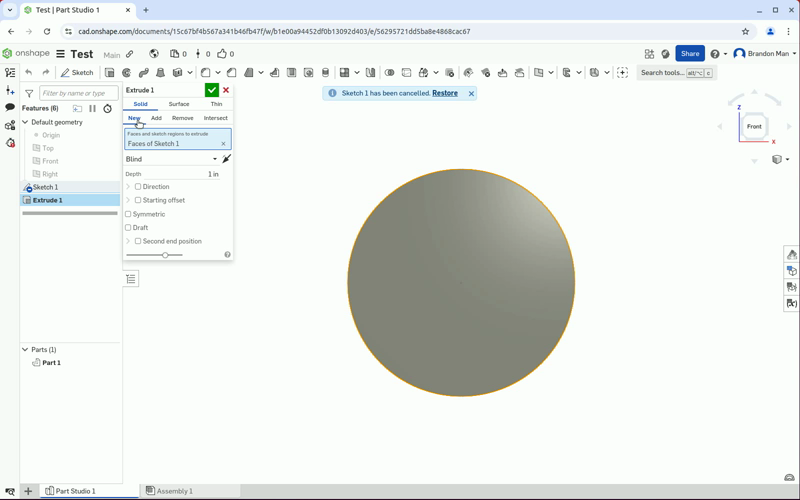
click(137, 120)
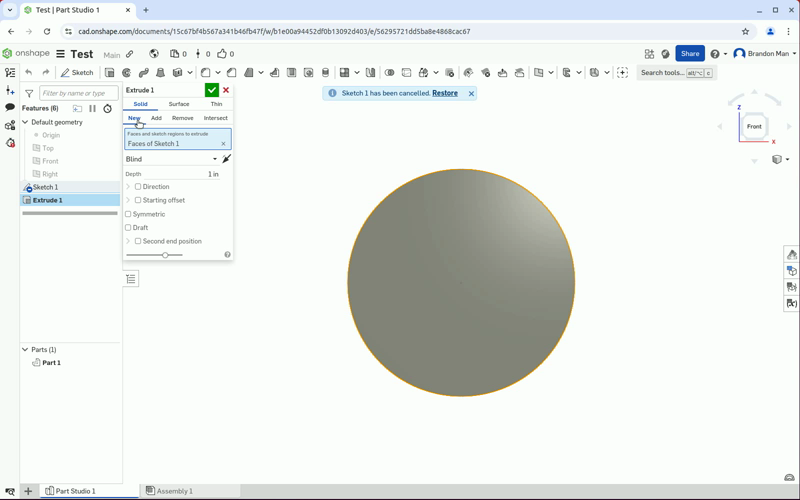
key(tab, 4)
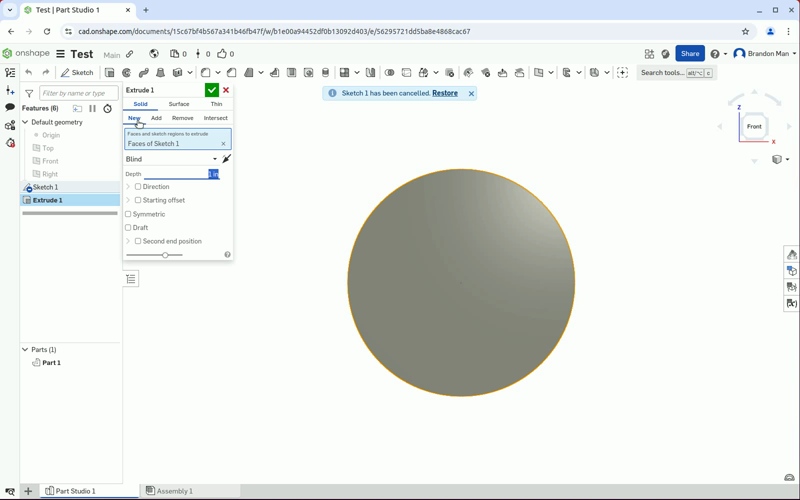
text(0.963)
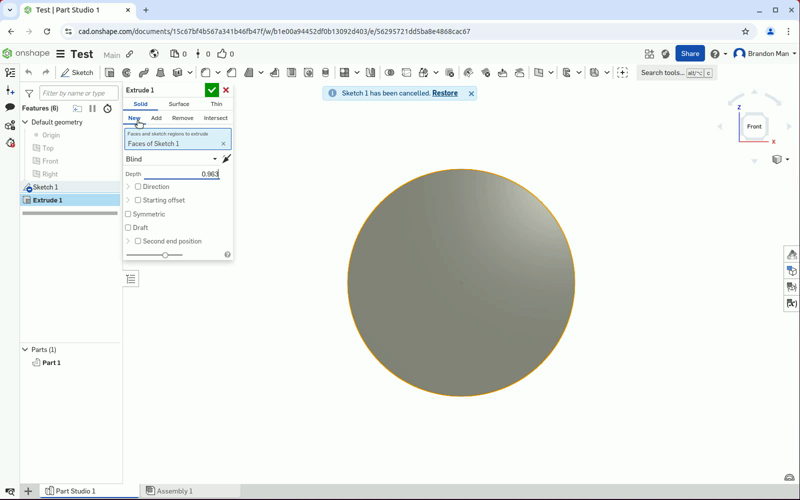
key(enter)
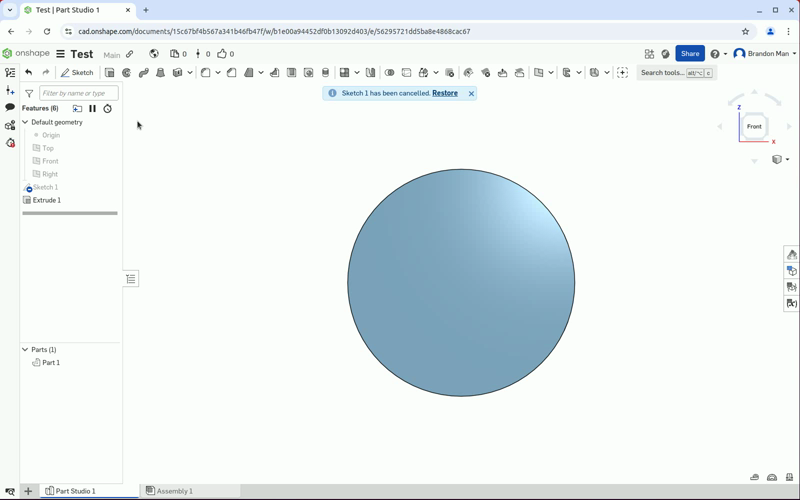
key(shift+h)
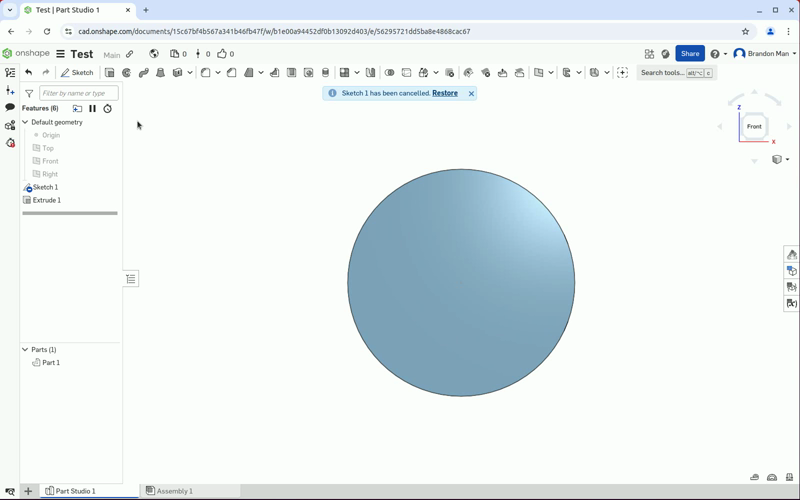
key(shift+h)
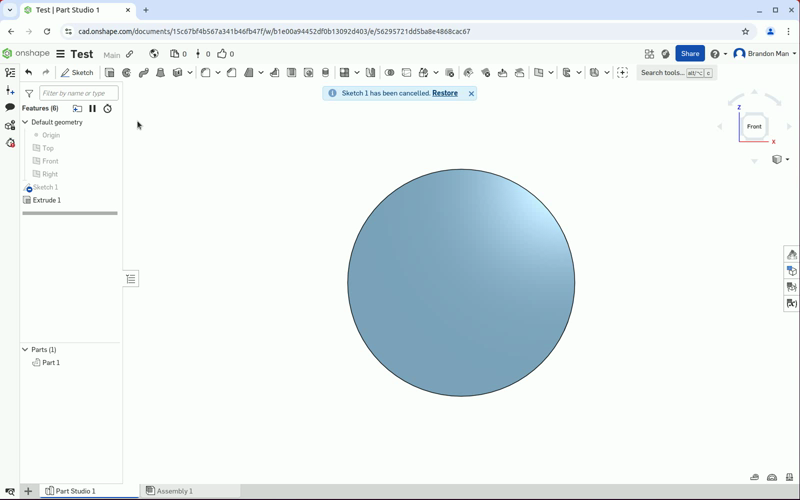
mouse_move(73, 189)
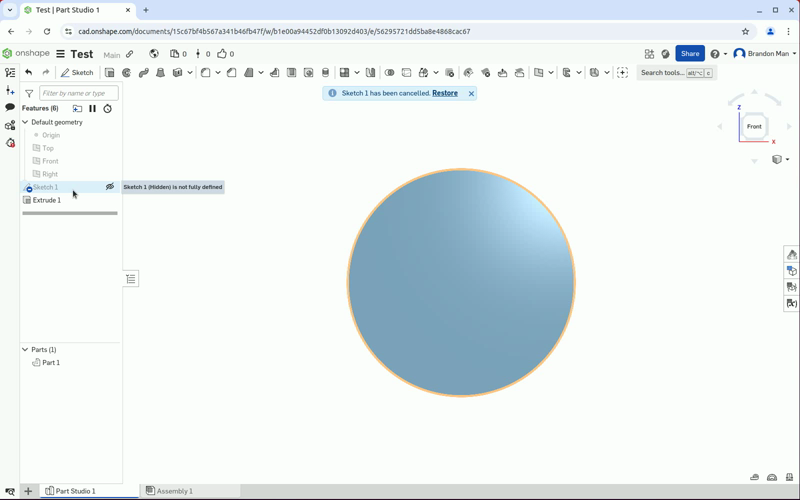
click(73, 189)
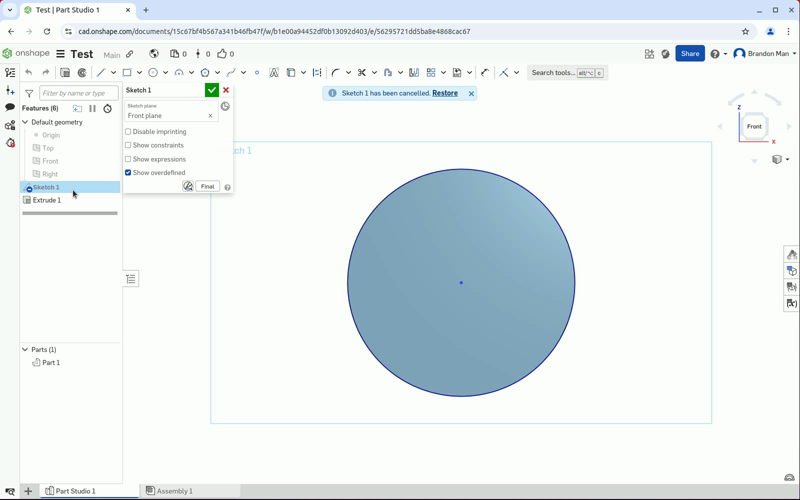
mouse_move(229, 92)
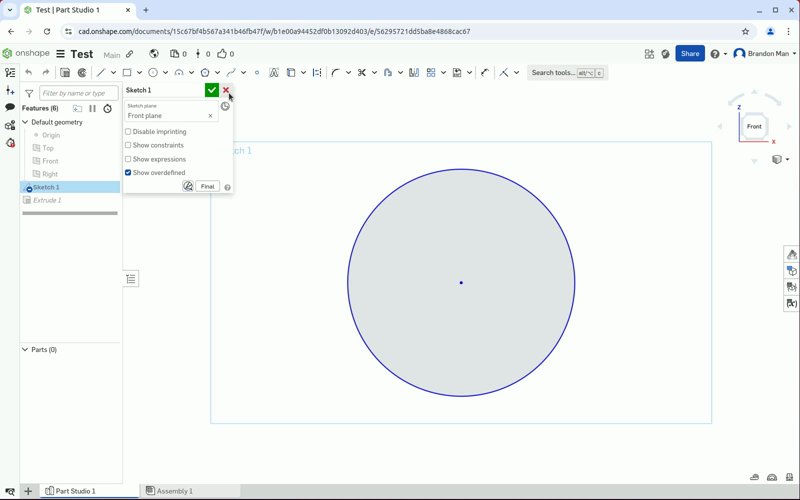
click(229, 92)
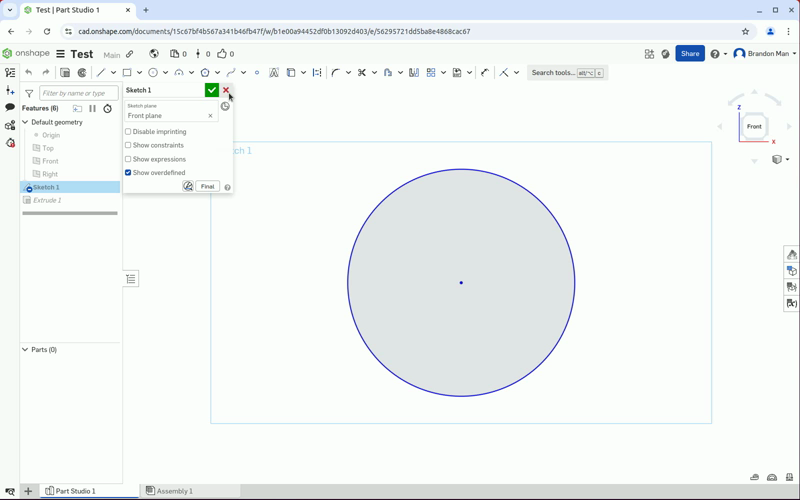
key(shift+s)
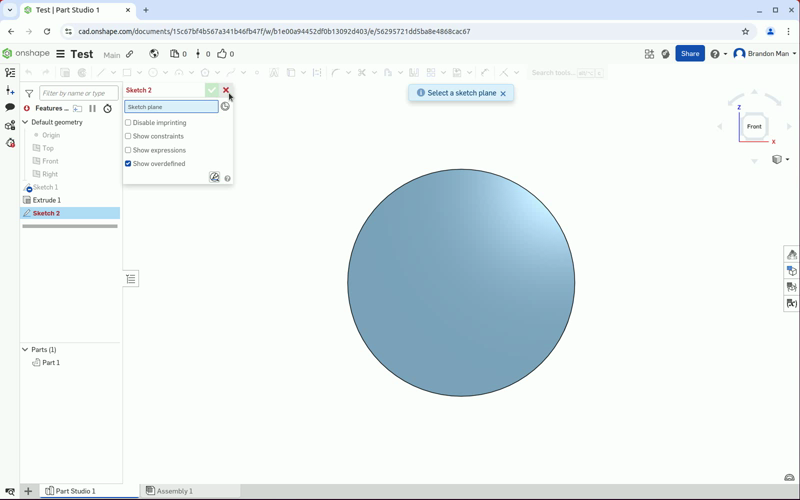
mouse_move(73, 163)
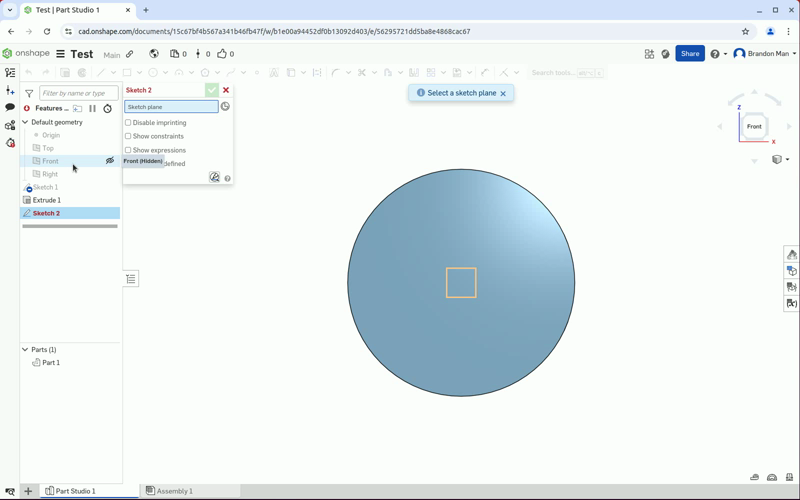
click(73, 163)
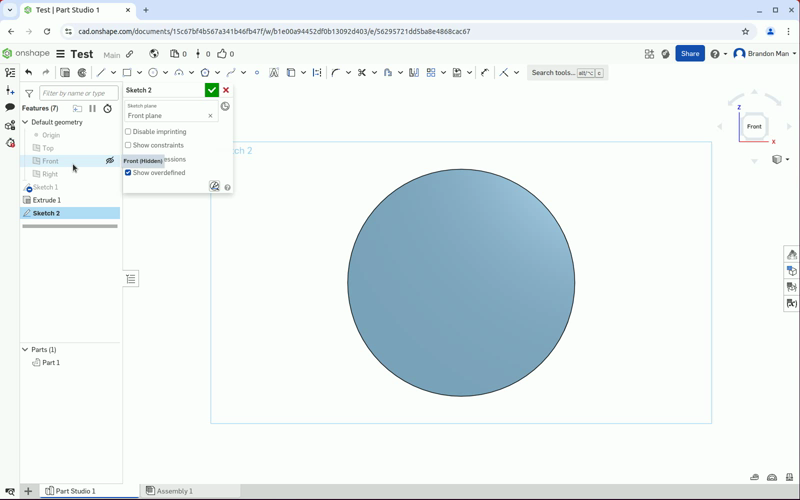
mouse_move(73, 352)
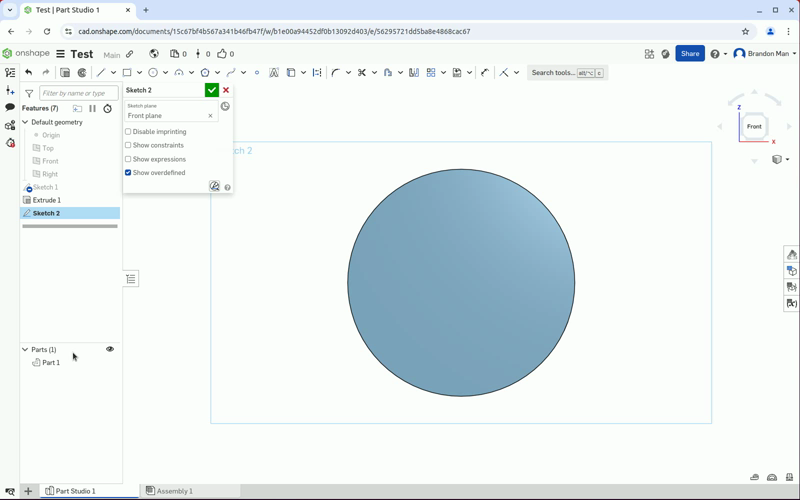
key(y)
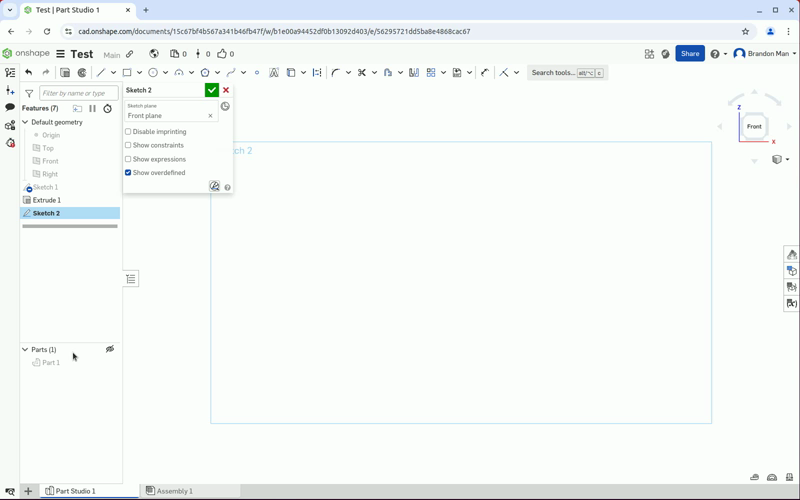
key(l)
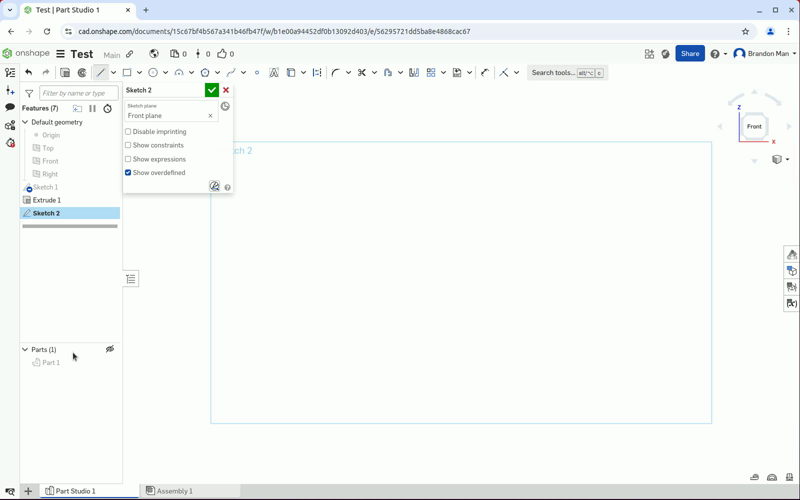
key_down(shift)
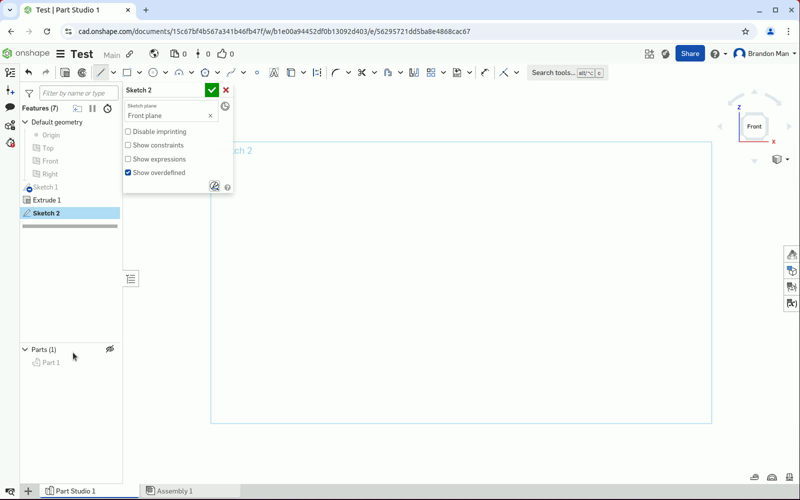
mouse_move(350, 282)
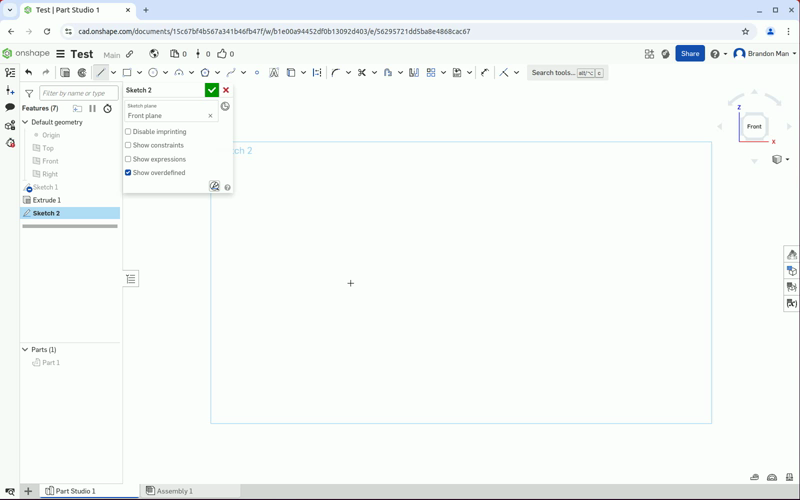
click(350, 282)
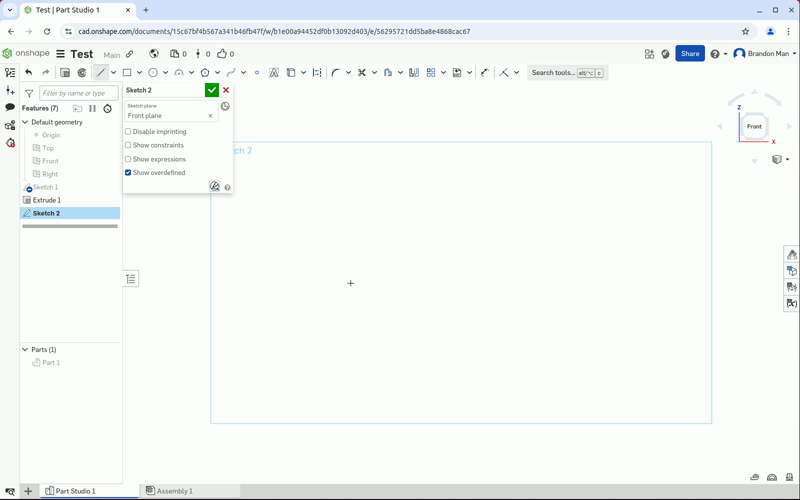
key_up(shift)
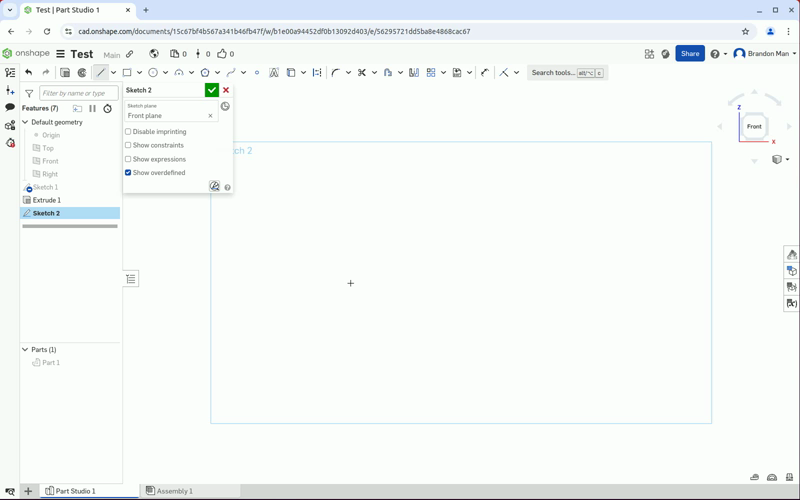
key_down(shift)
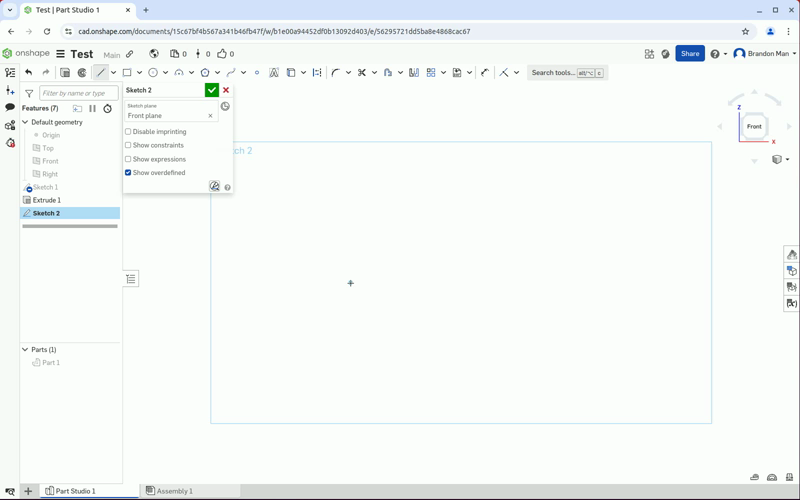
mouse_move(380, 282)
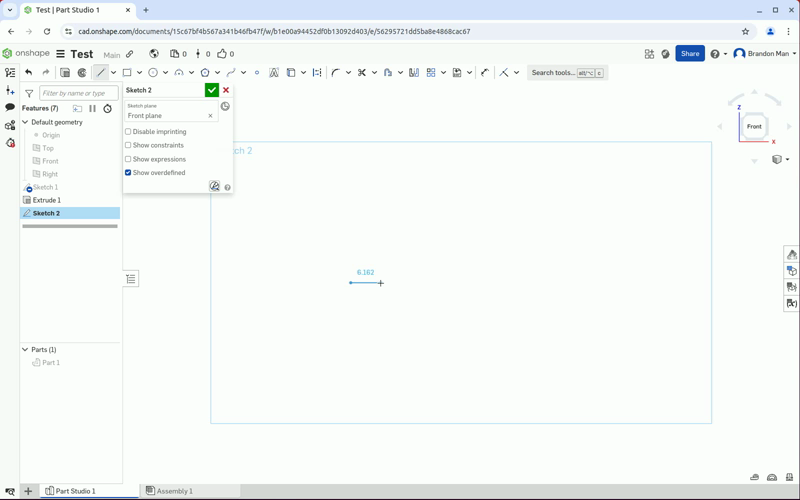
mouse_move(355, 282)
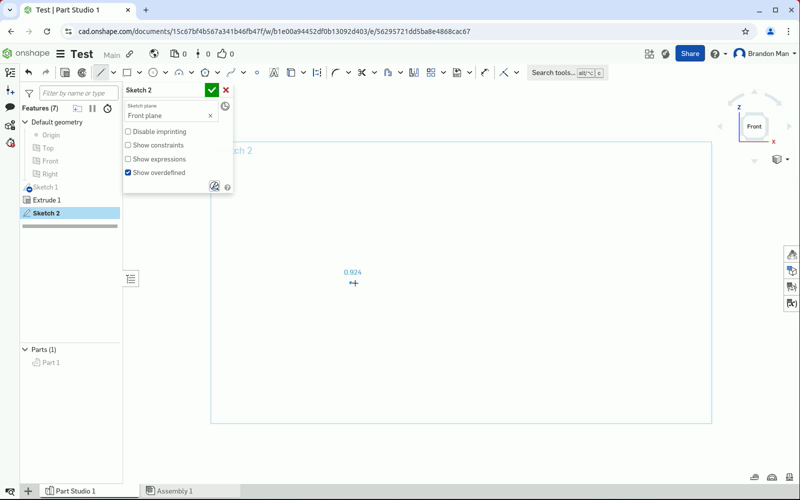
scroll(6)
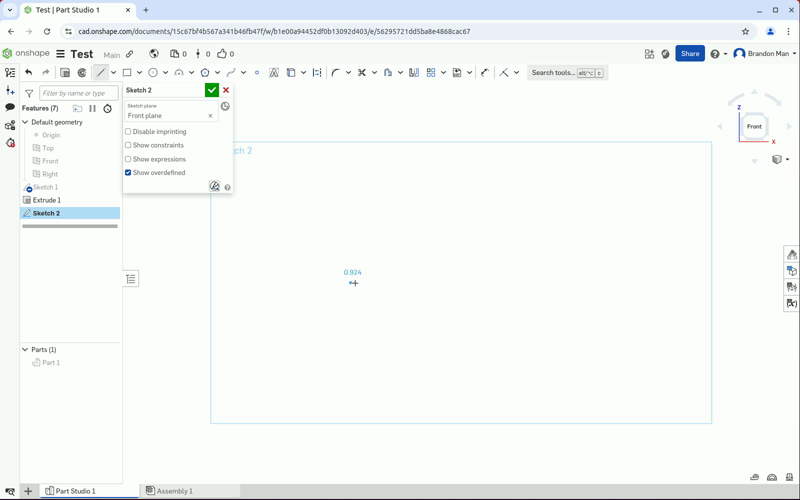
scroll(6)
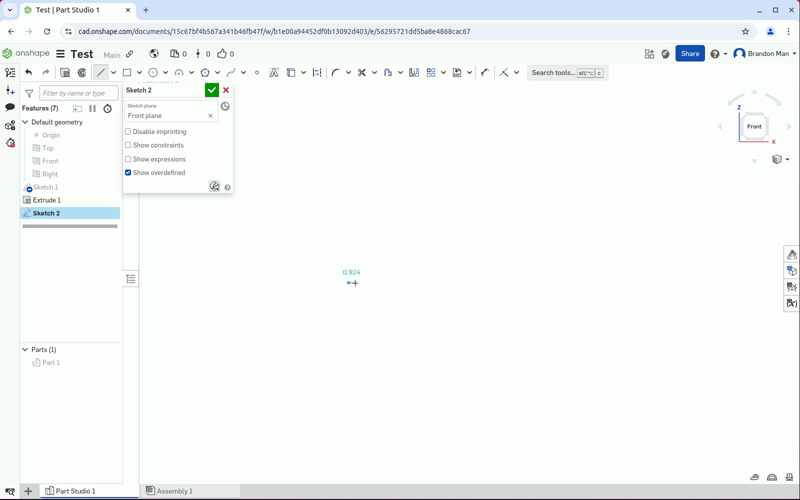
scroll(6)
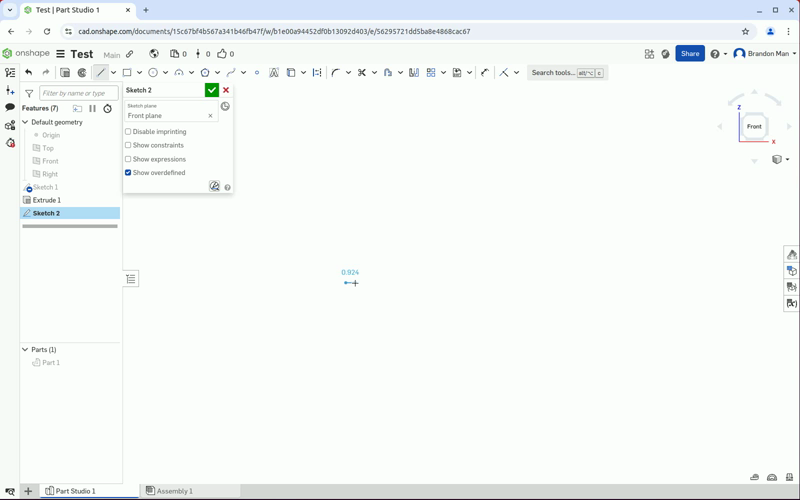
scroll(6)
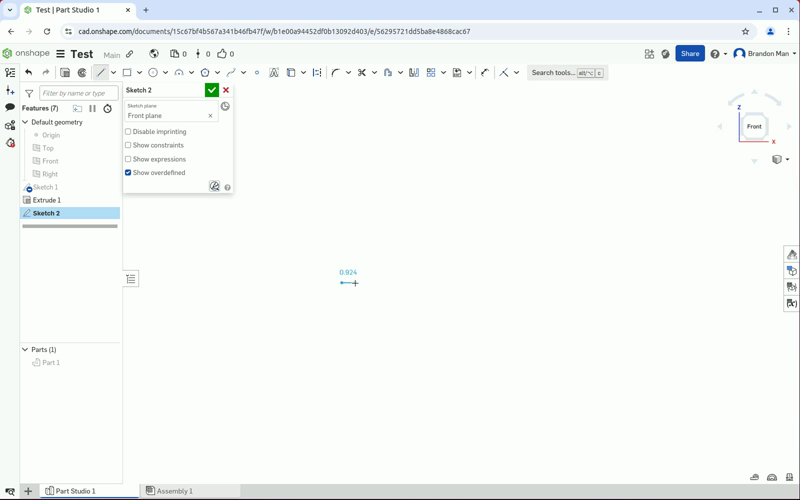
scroll(6)
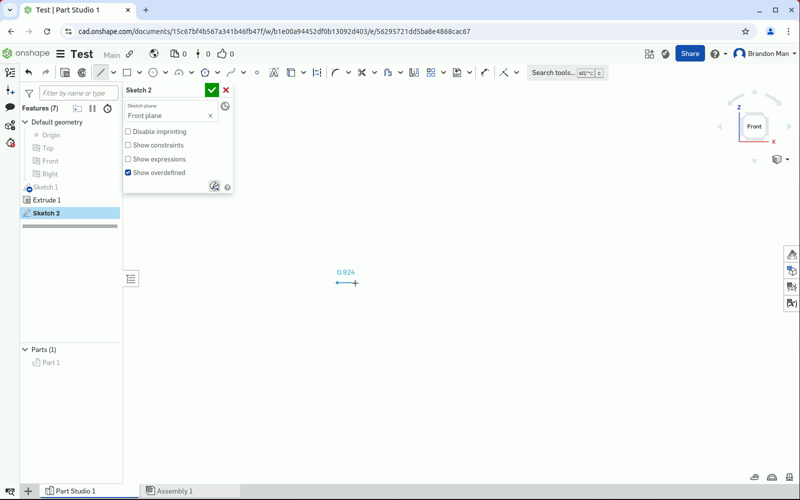
scroll(6)
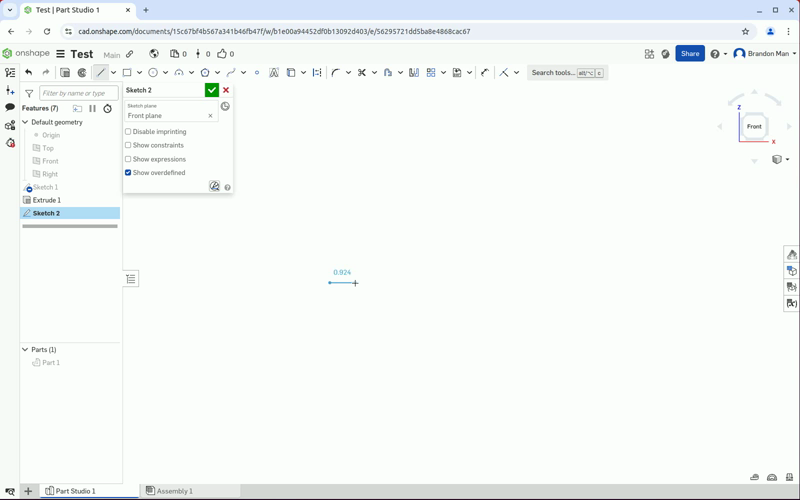
scroll(6)
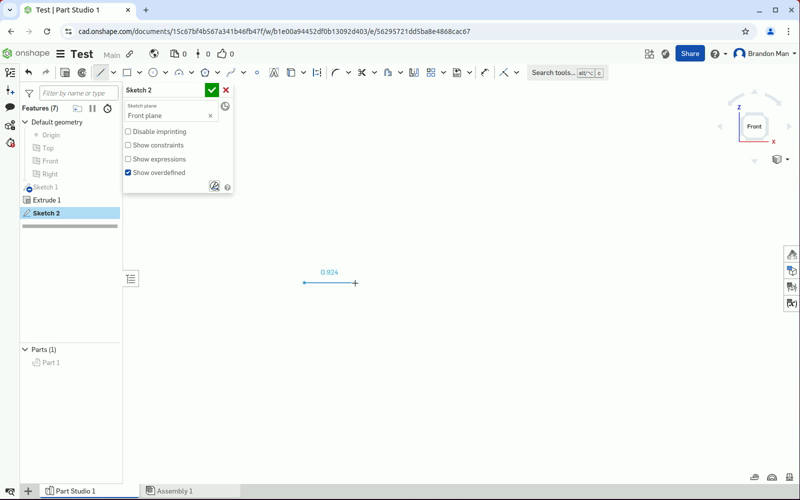
click(355, 282)
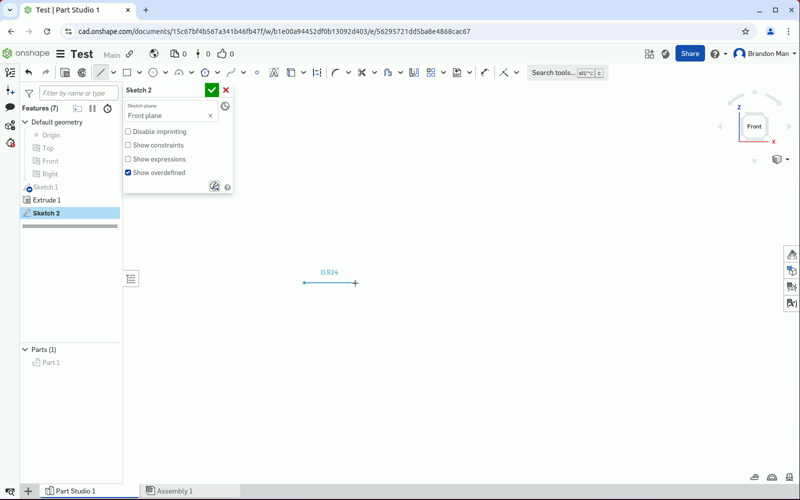
scroll(-6)
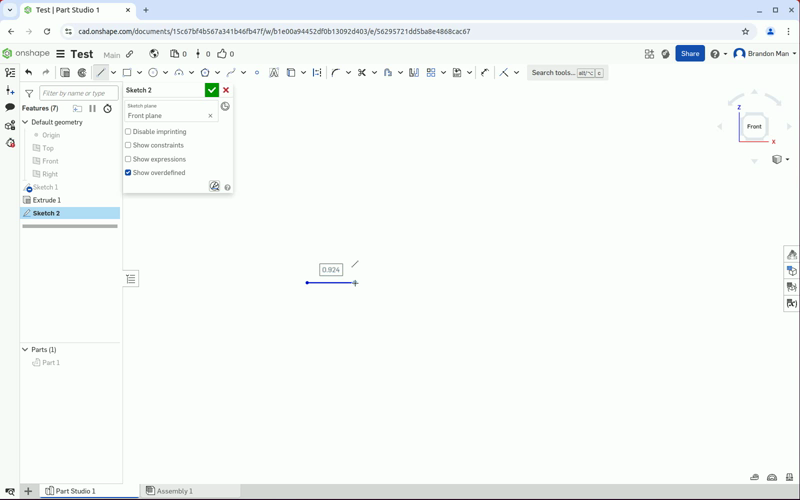
scroll(-6)
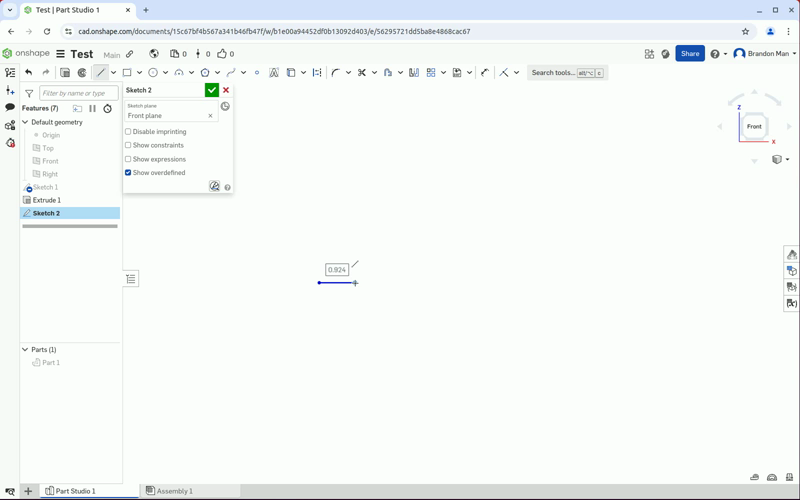
scroll(-6)
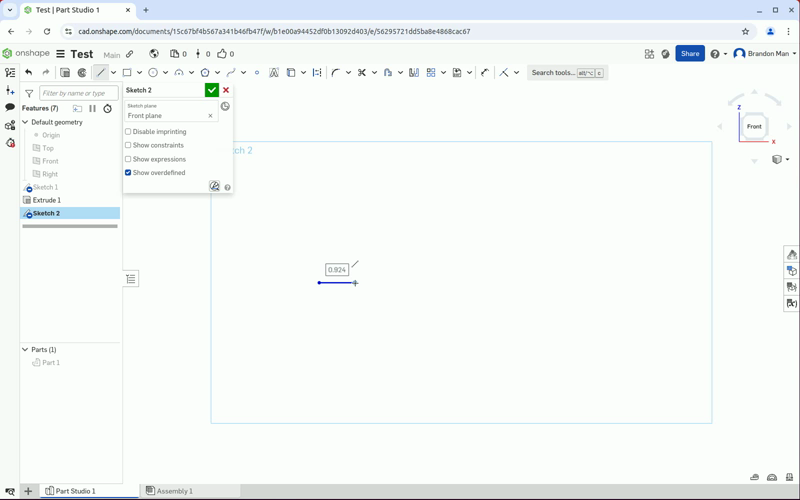
scroll(-6)
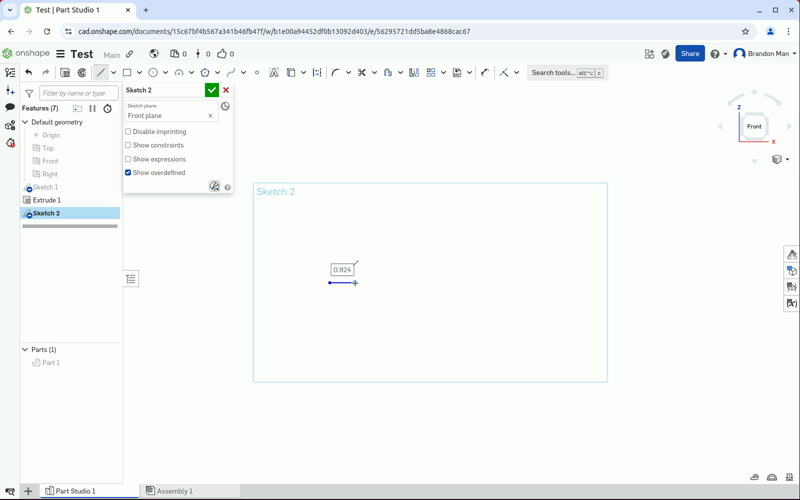
scroll(-6)
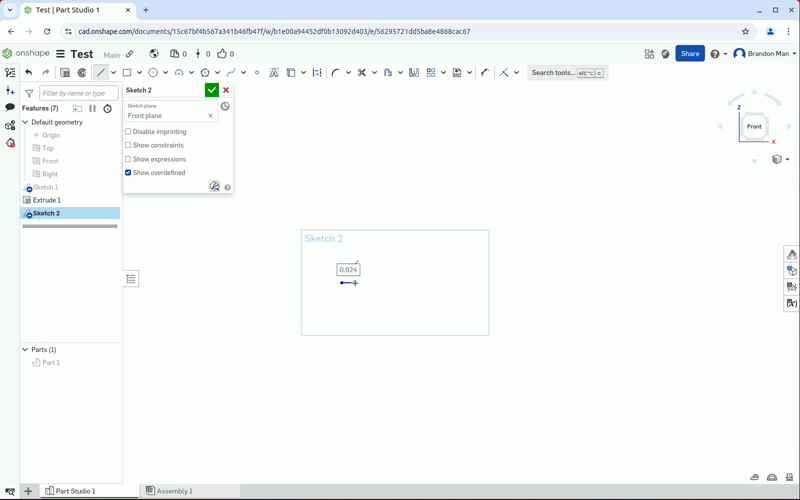
scroll(-6)
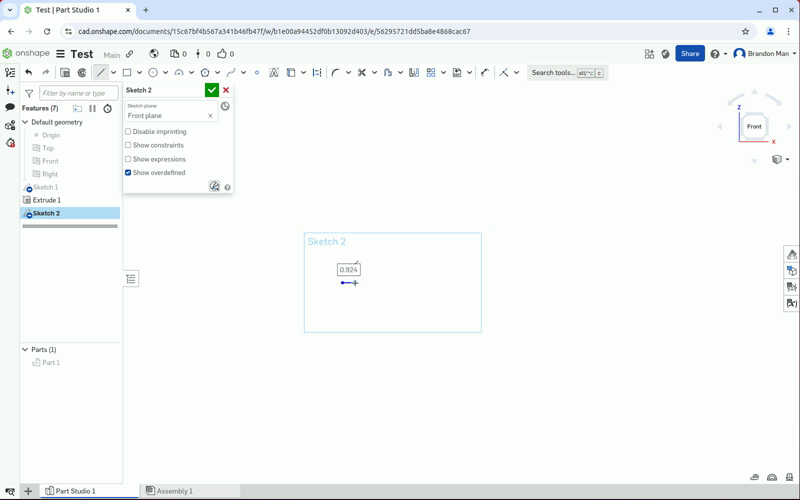
scroll(-6)
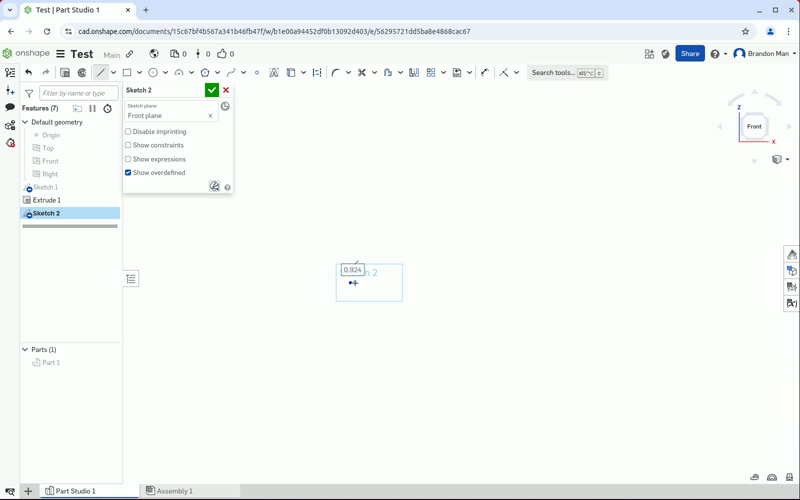
key_up(shift)
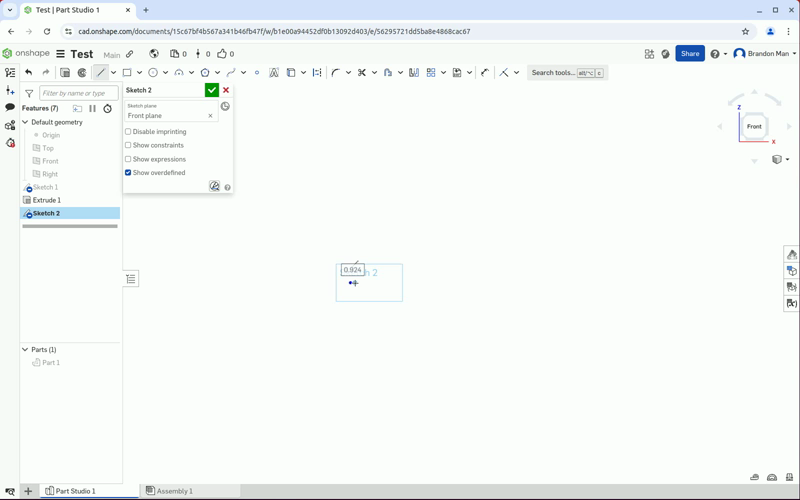
key(esc)
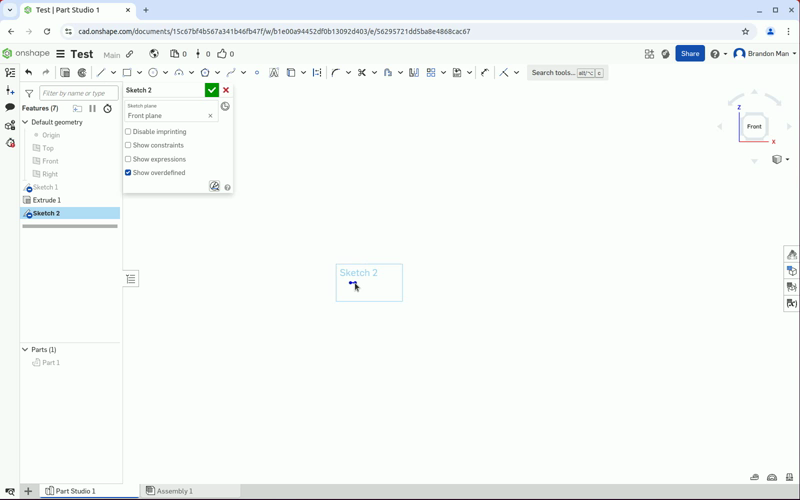
key(a)
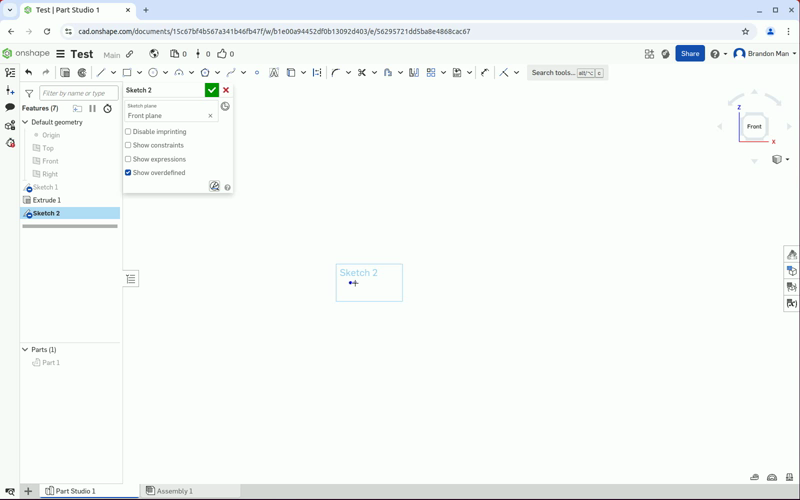
mouse_move(355, 282)
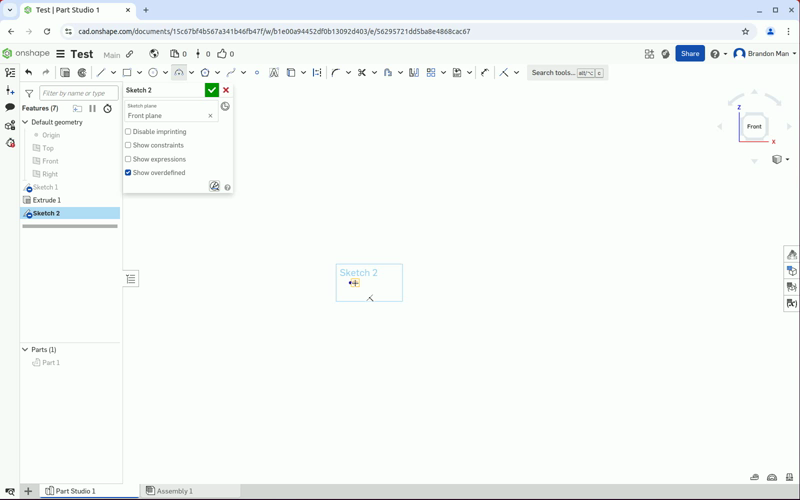
scroll(6)
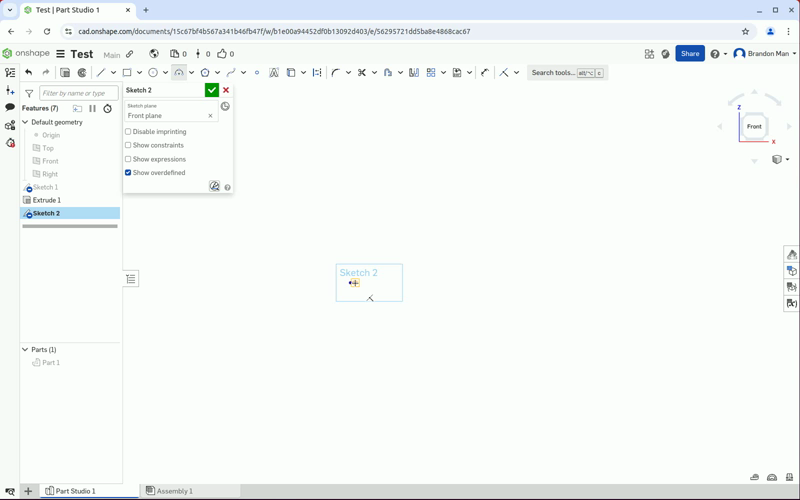
scroll(6)
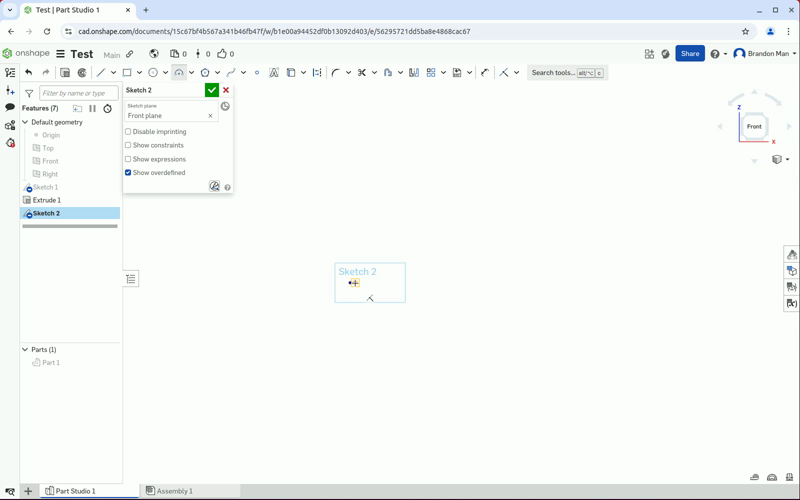
scroll(6)
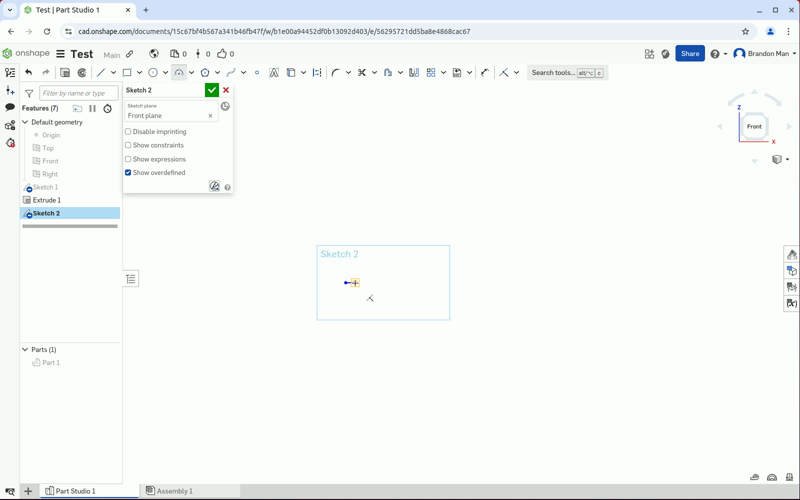
scroll(6)
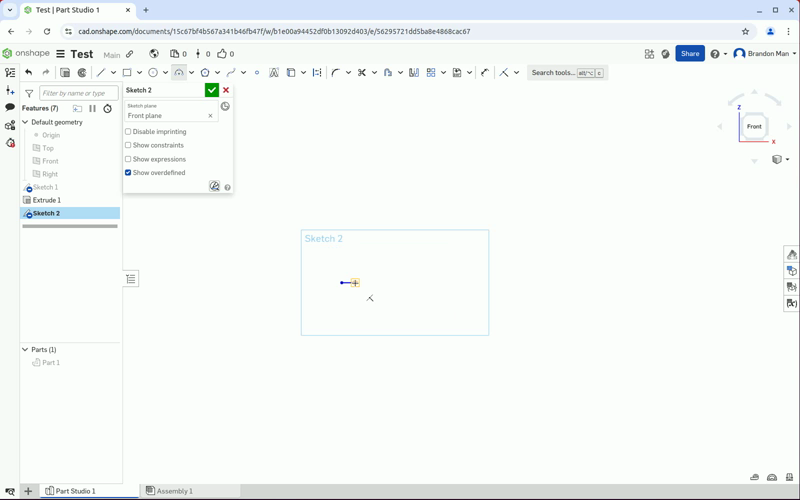
scroll(6)
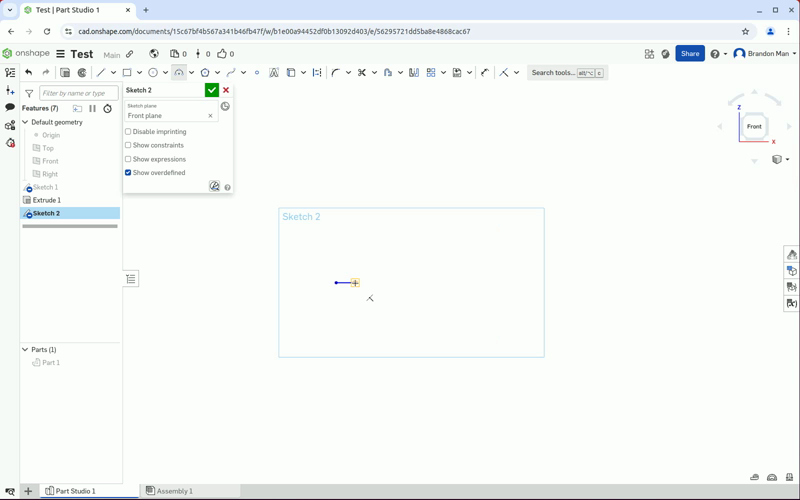
scroll(6)
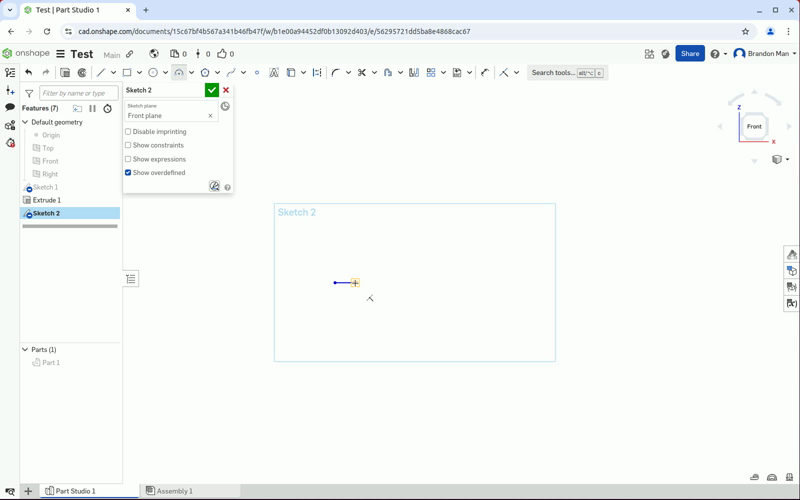
scroll(6)
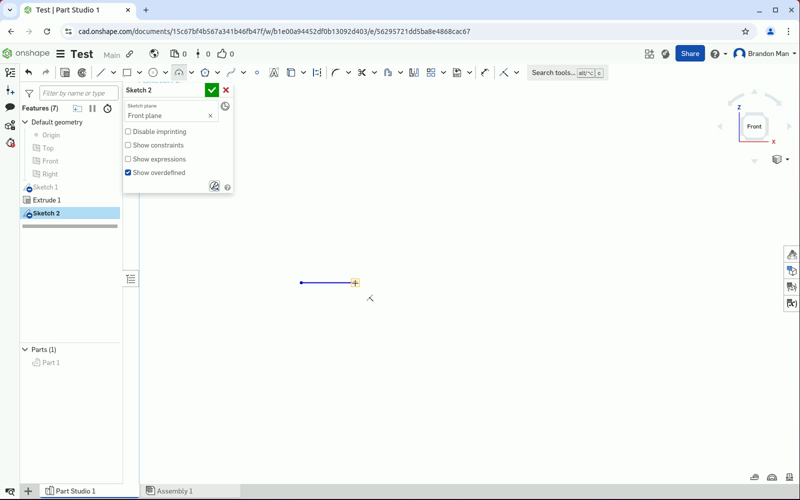
click(355, 282)
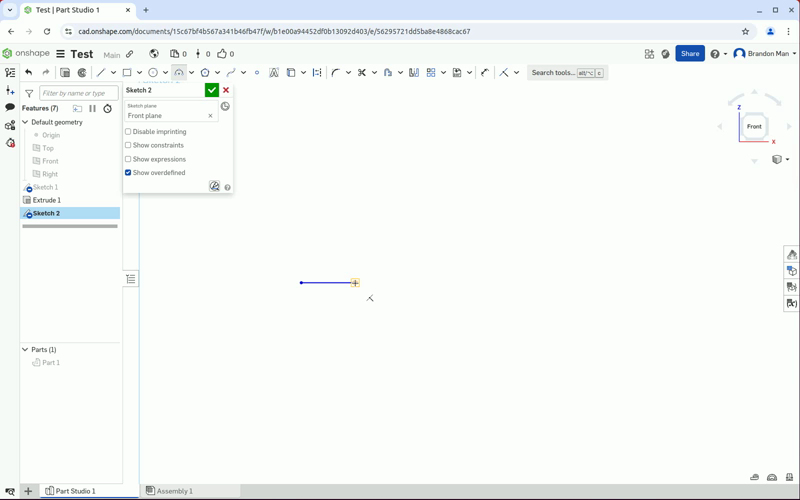
scroll(-6)
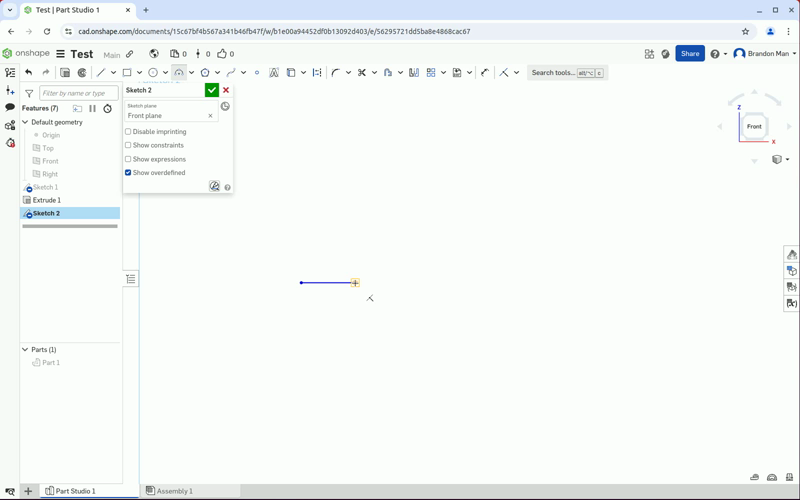
scroll(-6)
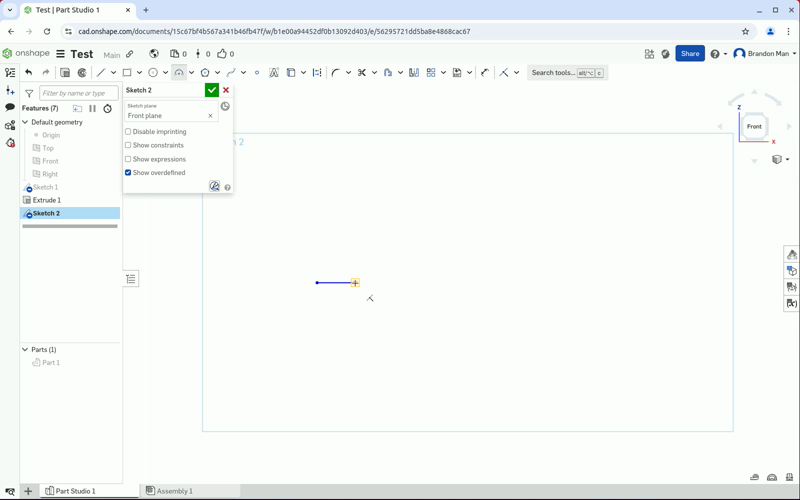
scroll(-6)
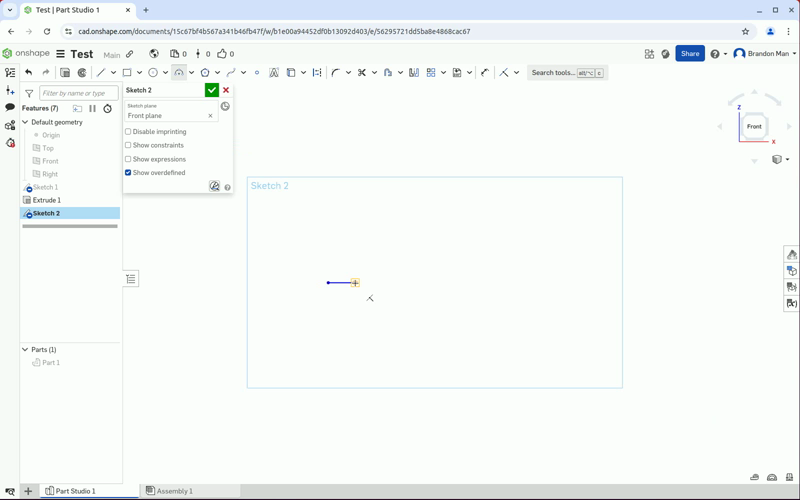
scroll(-6)
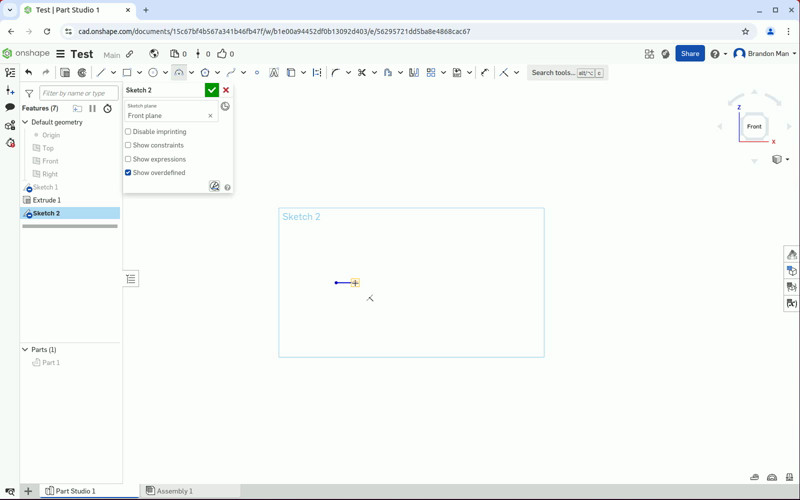
scroll(-6)
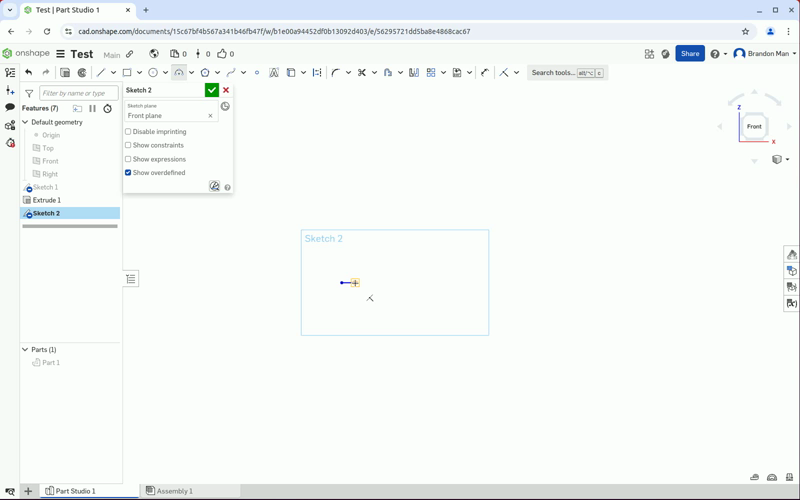
scroll(-6)
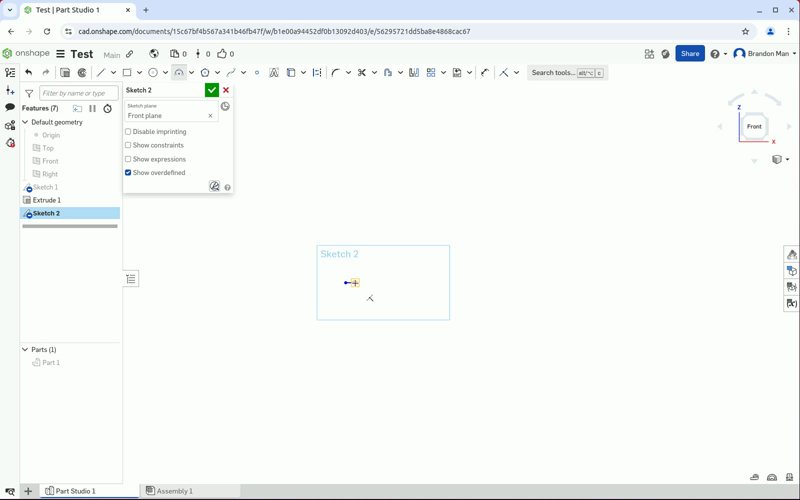
scroll(-6)
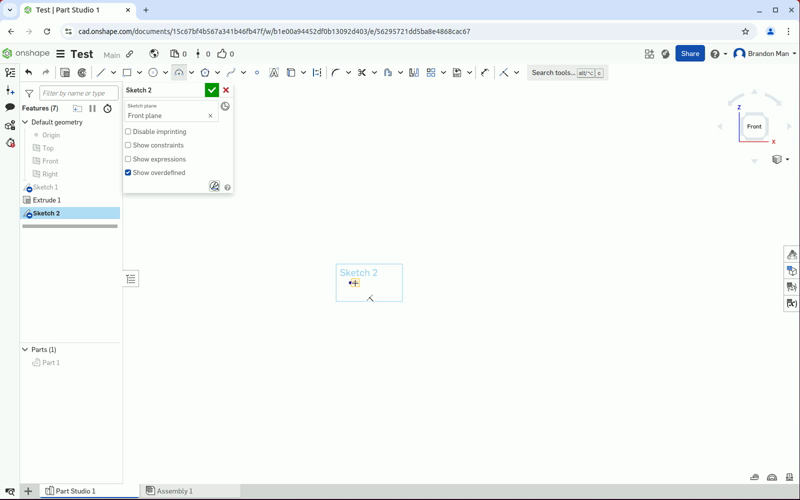
key_down(shift)
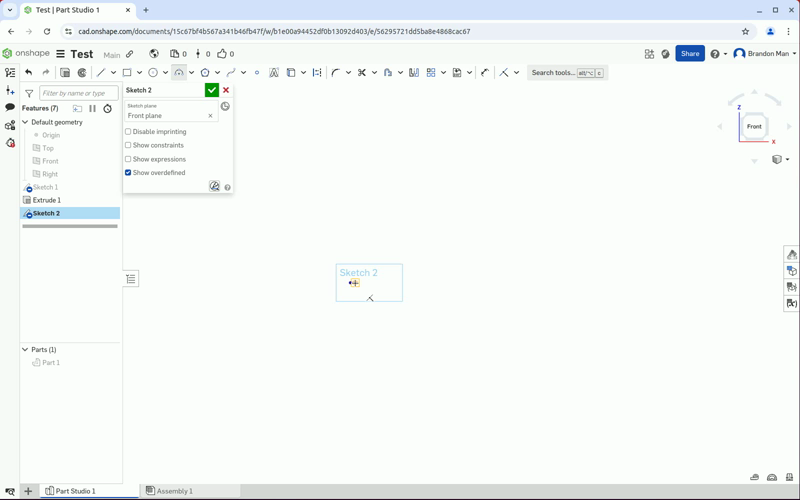
mouse_move(565, 282)
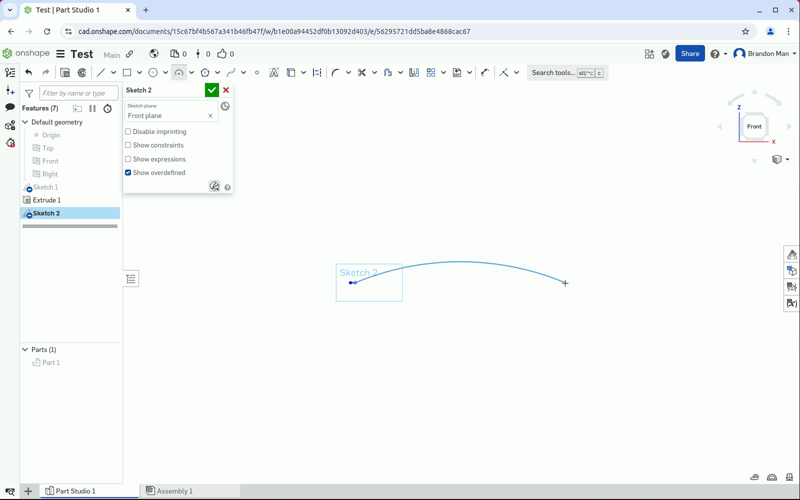
click(565, 282)
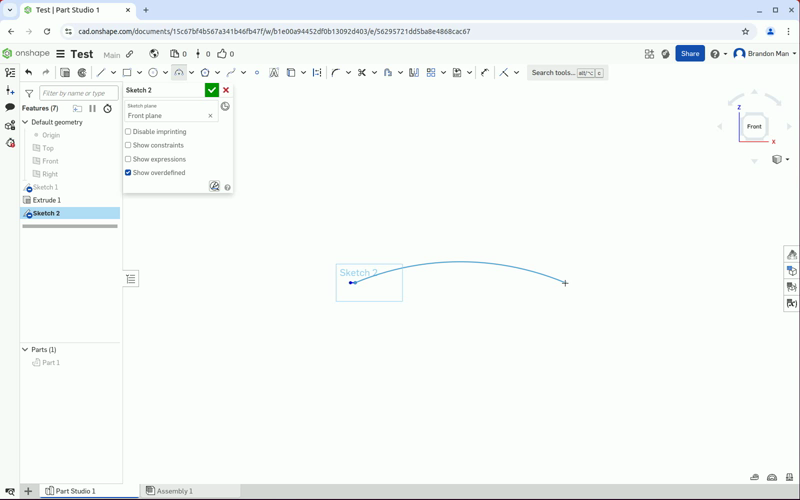
mouse_move(460, 177)
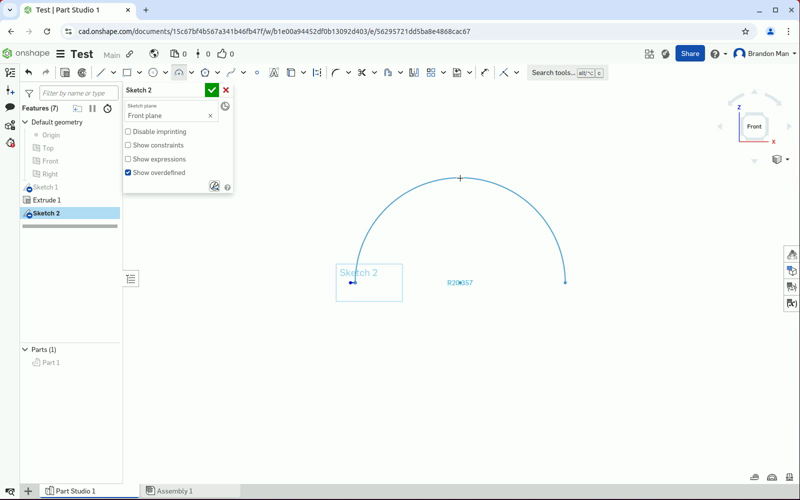
click(460, 177)
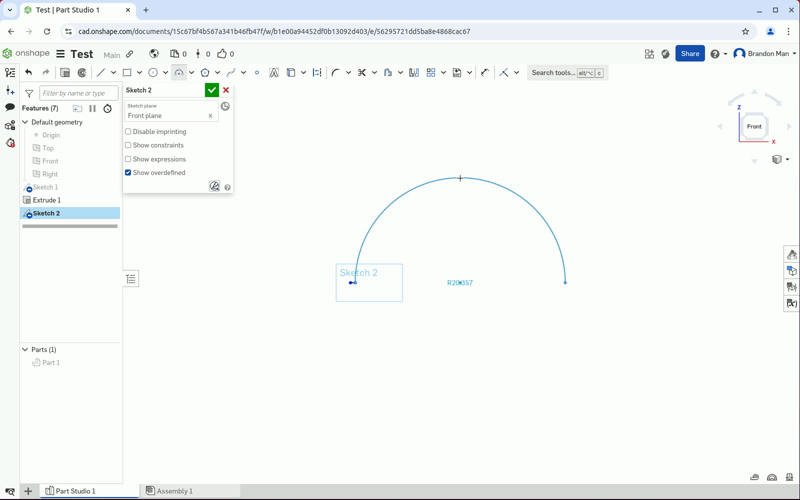
key_up(shift)
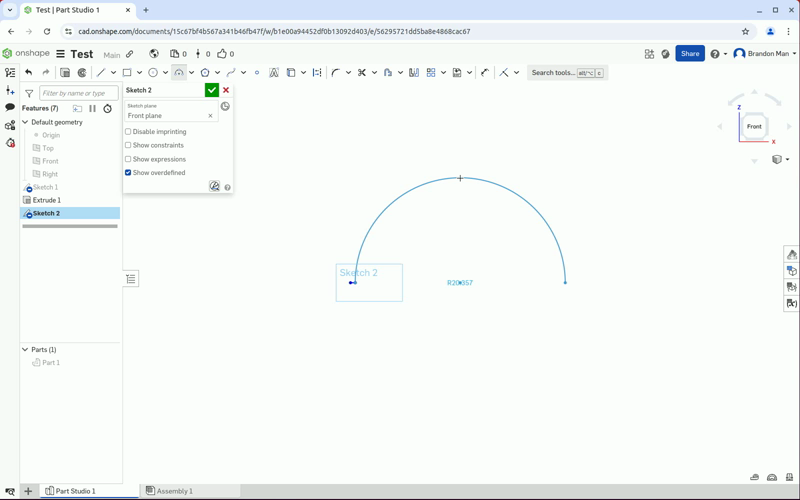
key(esc)
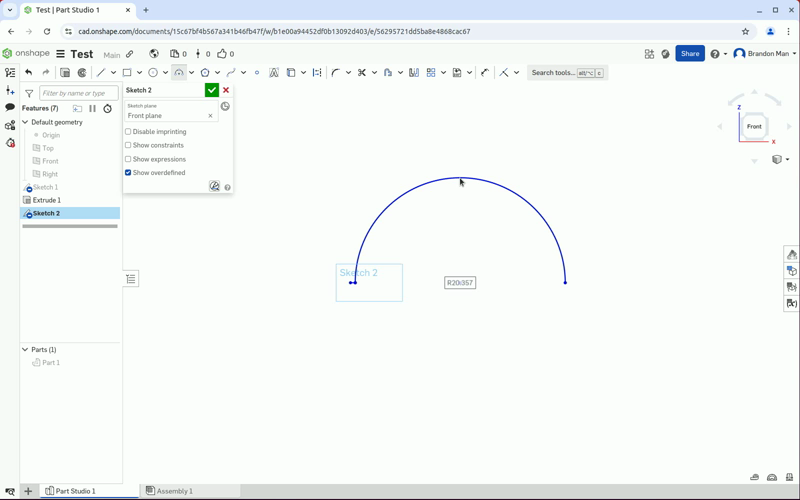
key(l)
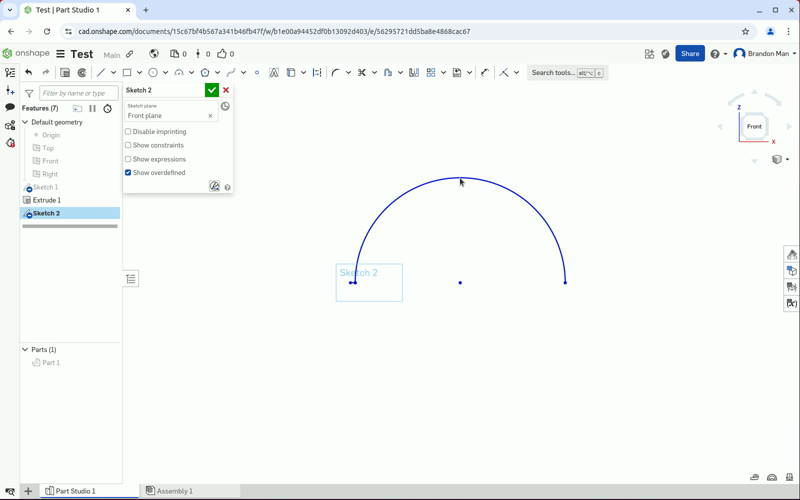
mouse_move(565, 282)
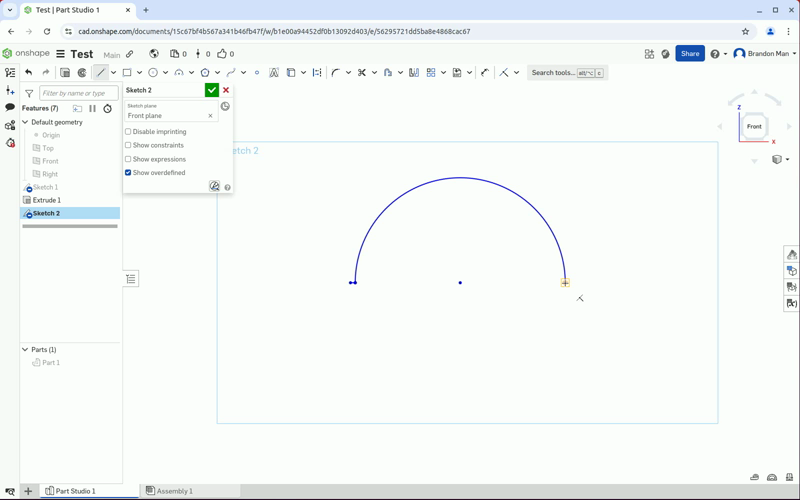
click(565, 282)
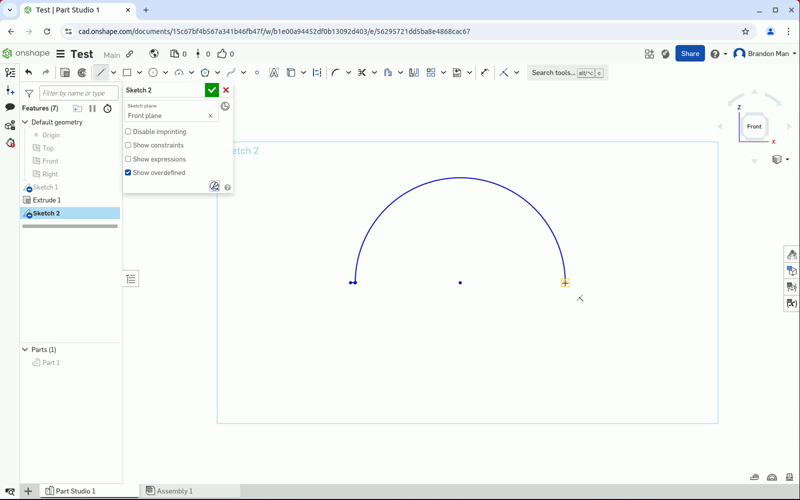
key_down(shift)
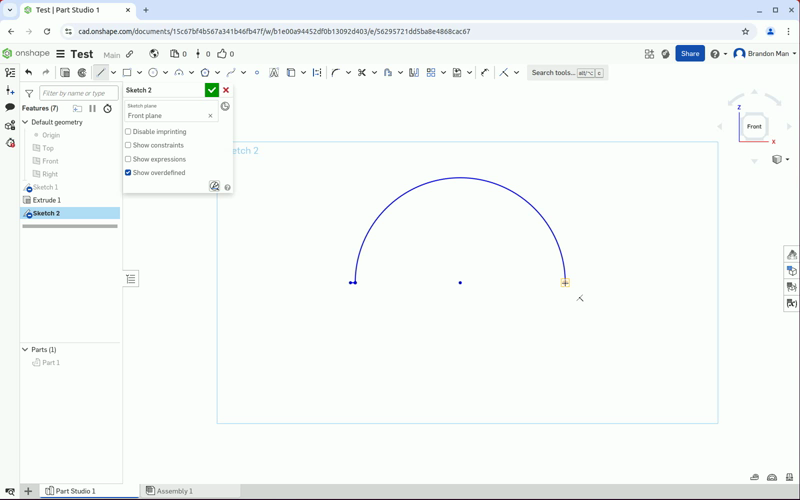
mouse_move(589, 282)
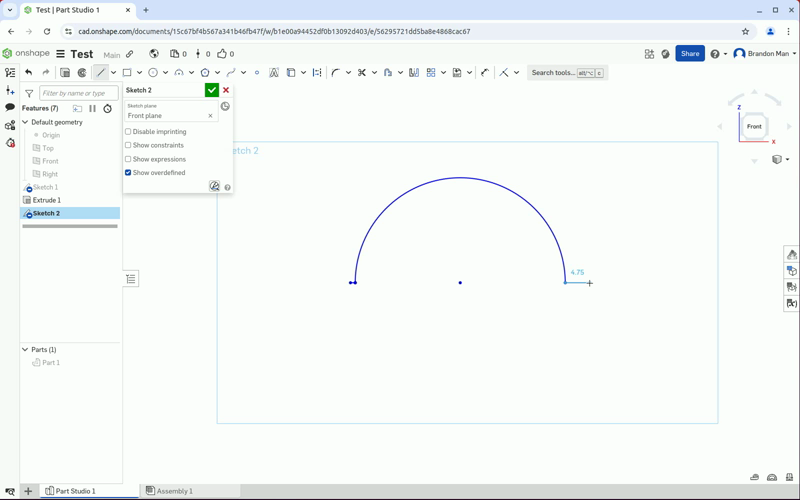
mouse_move(570, 282)
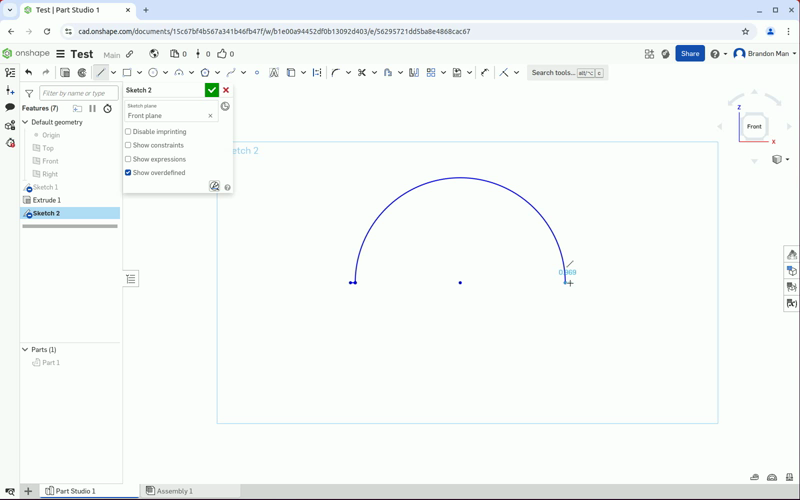
scroll(6)
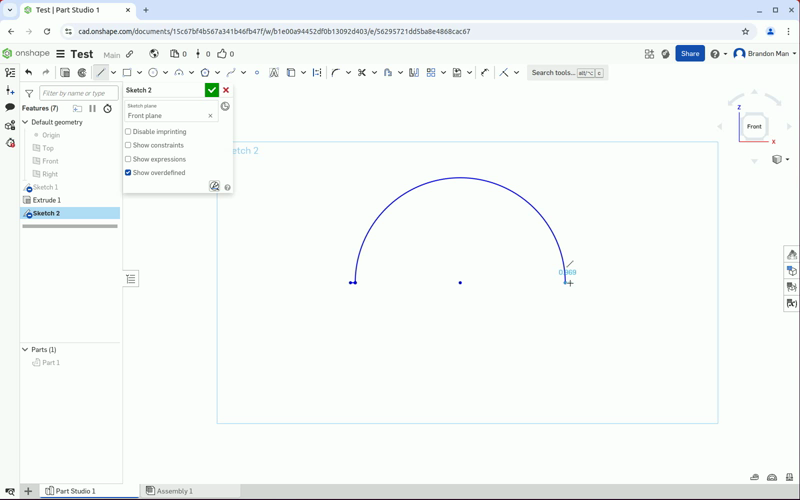
scroll(6)
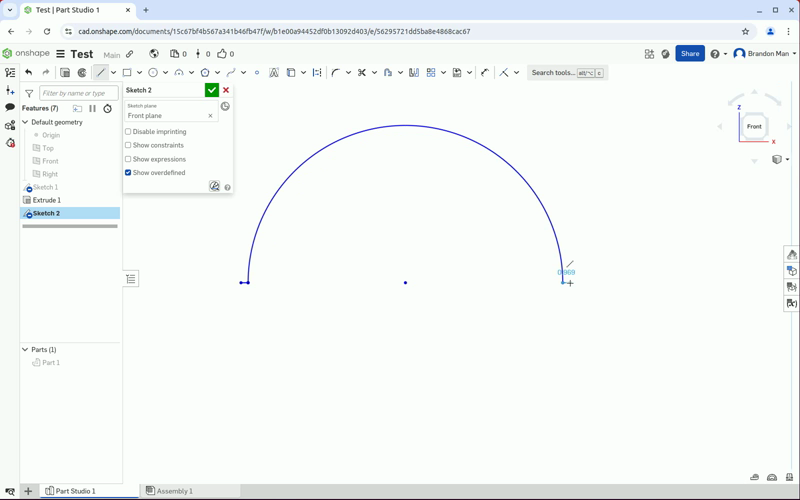
scroll(6)
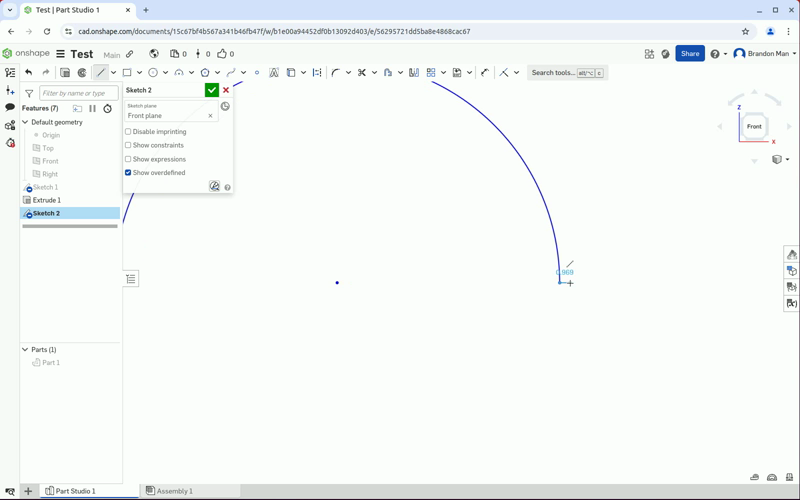
scroll(6)
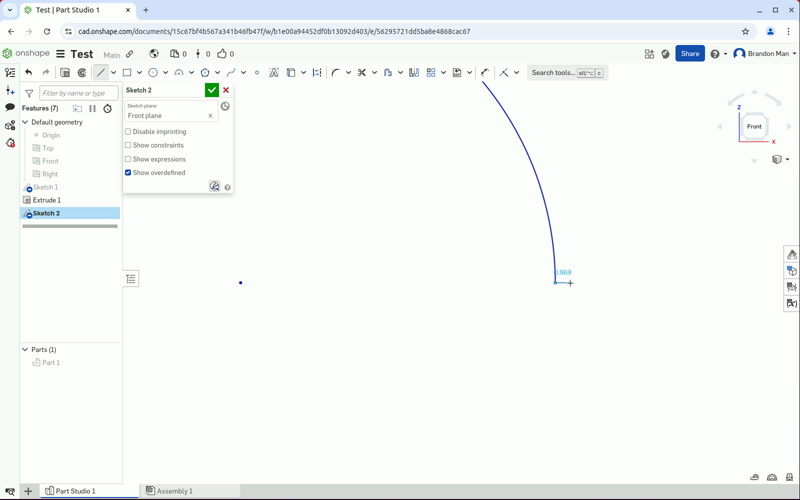
scroll(6)
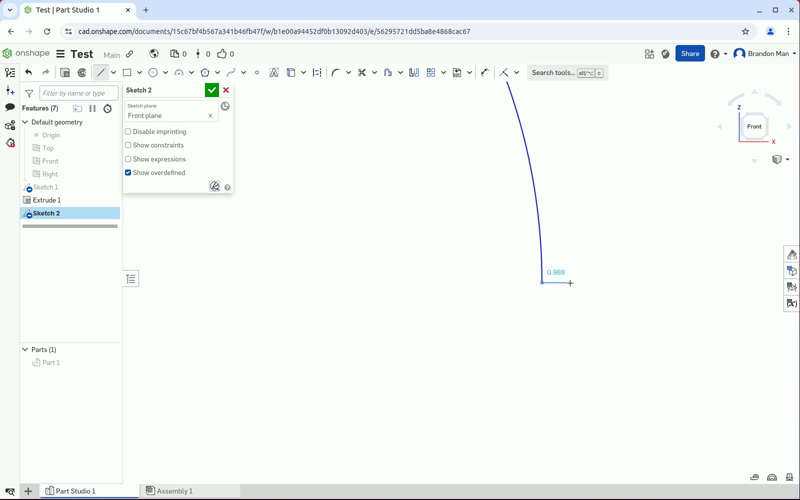
scroll(6)
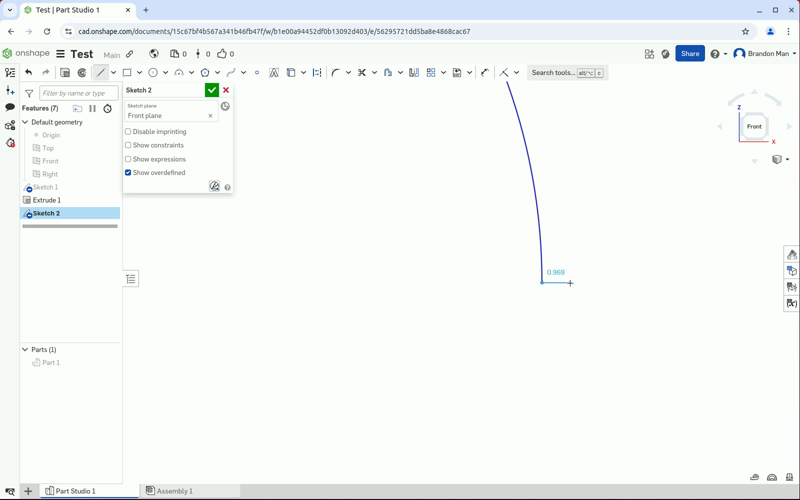
scroll(6)
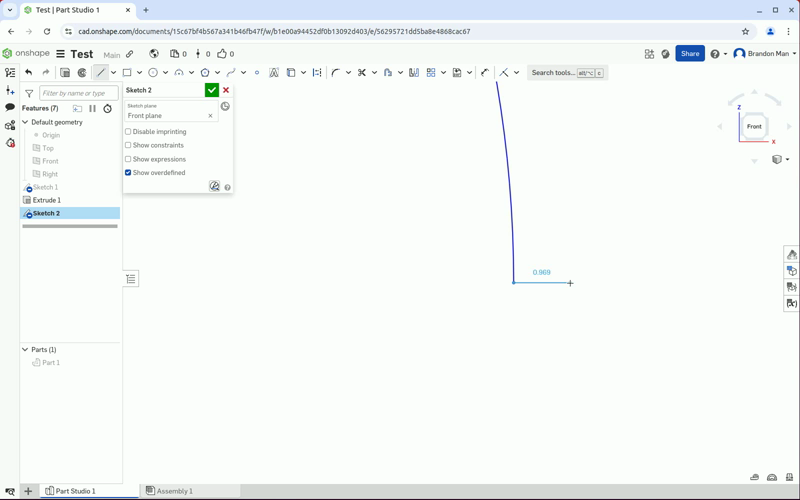
click(570, 282)
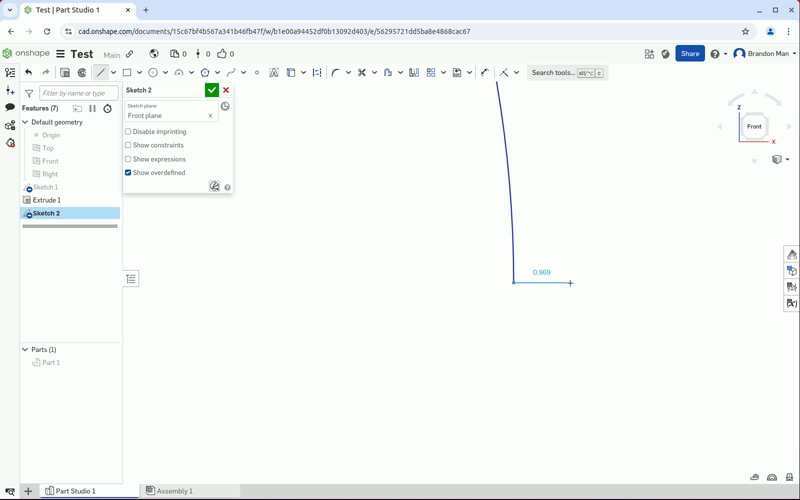
scroll(-6)
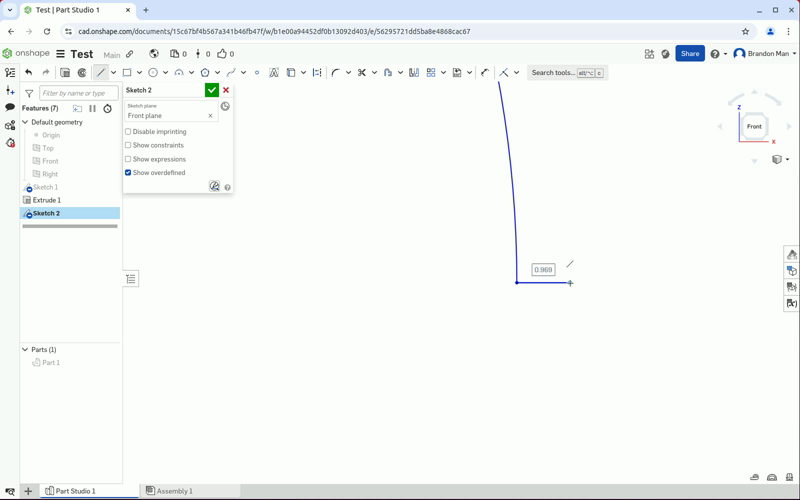
scroll(-6)
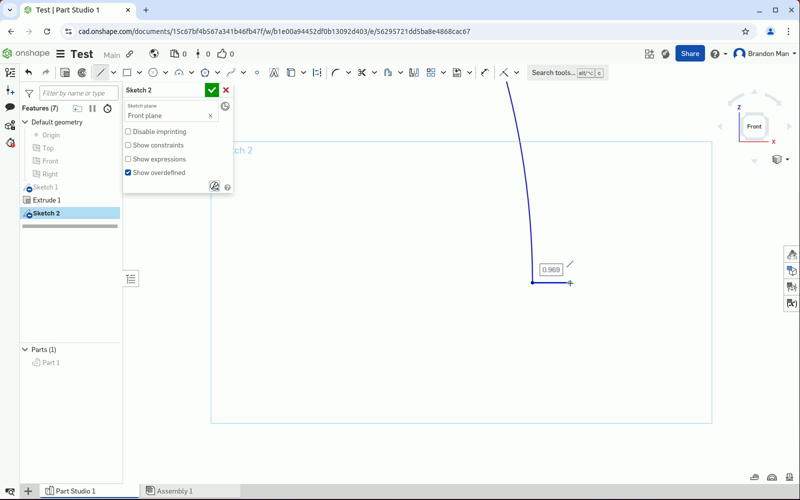
scroll(-6)
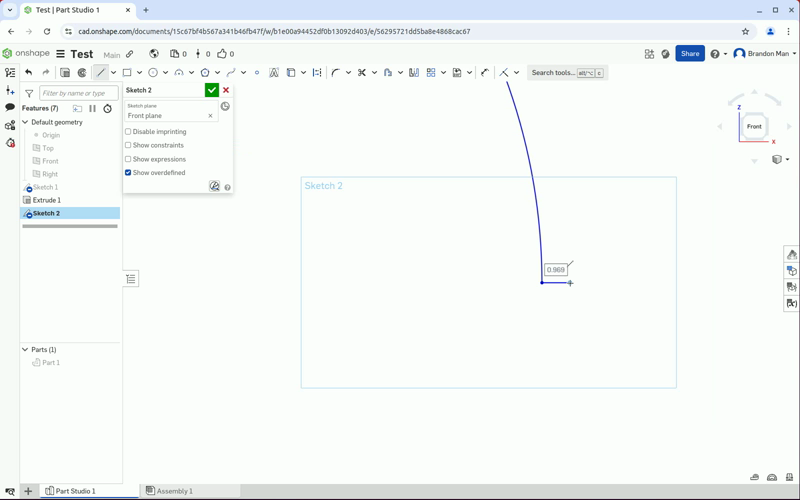
scroll(-6)
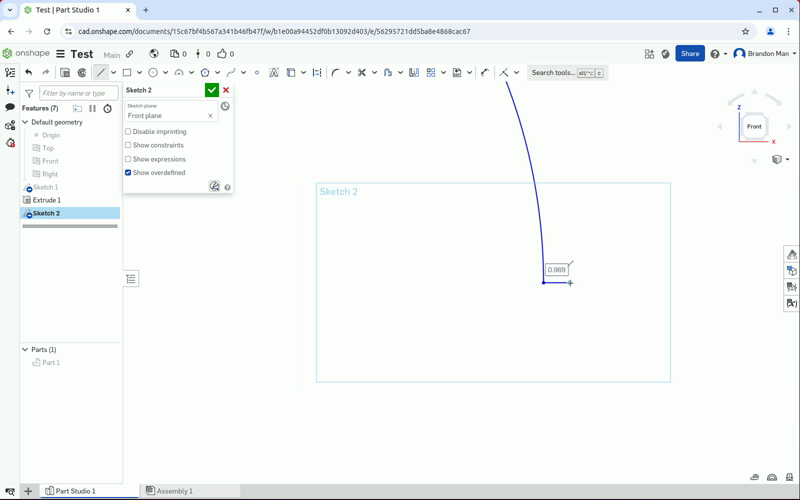
scroll(-6)
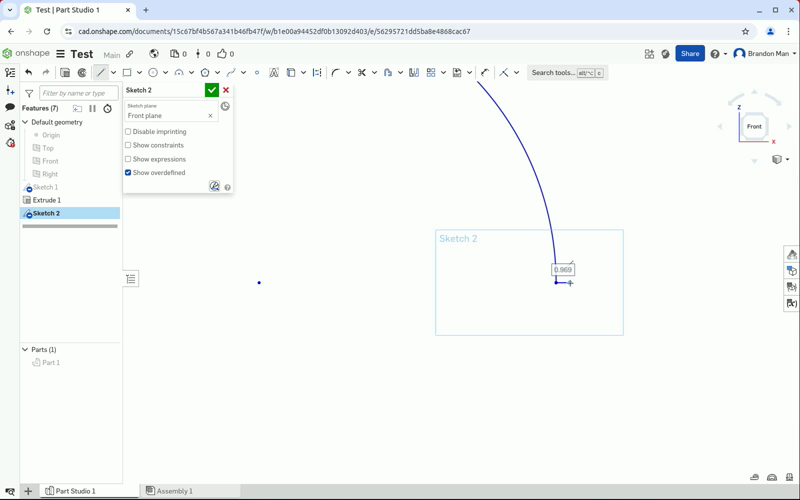
scroll(-6)
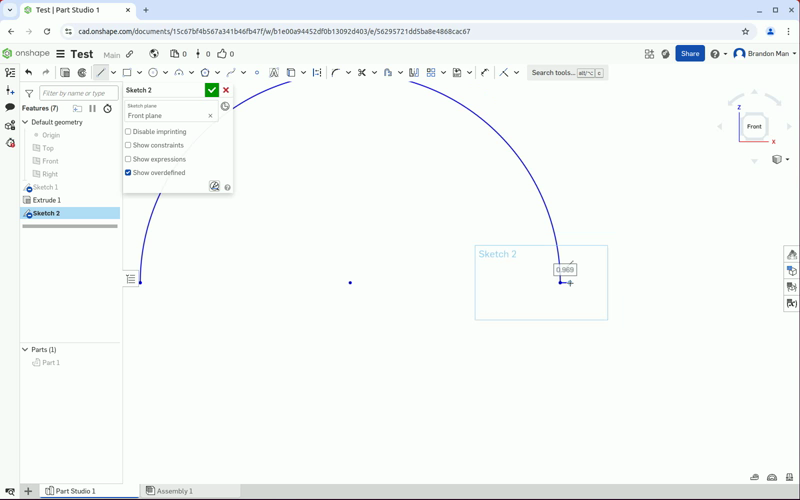
scroll(-6)
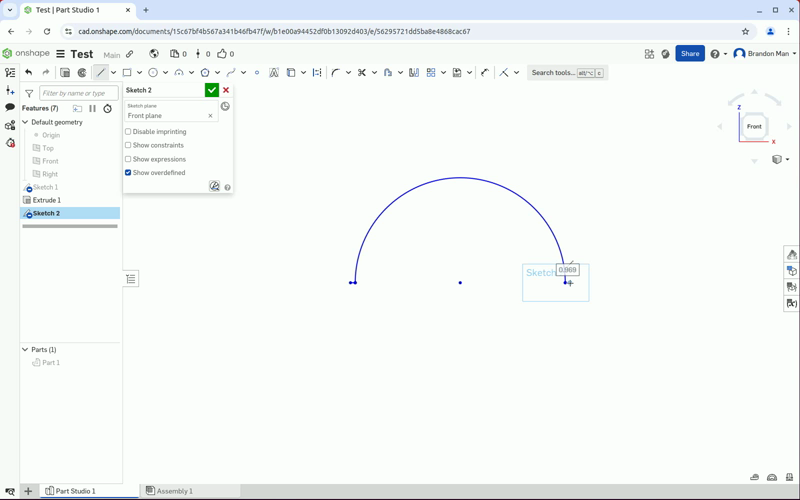
key_up(shift)
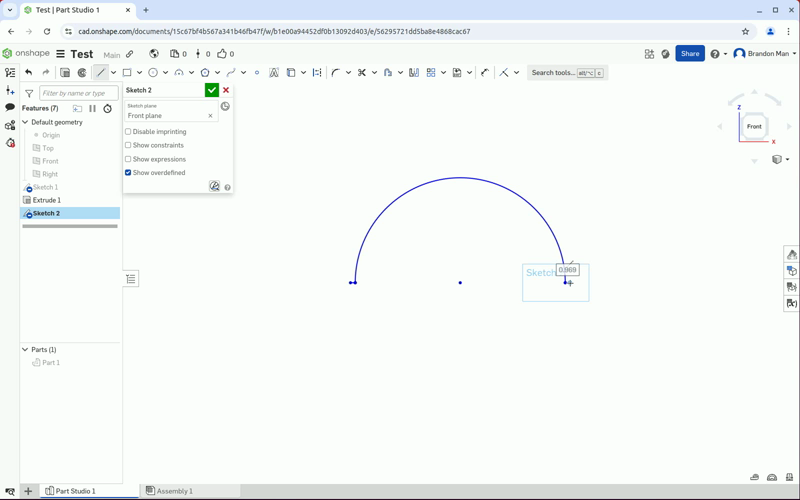
key(esc)
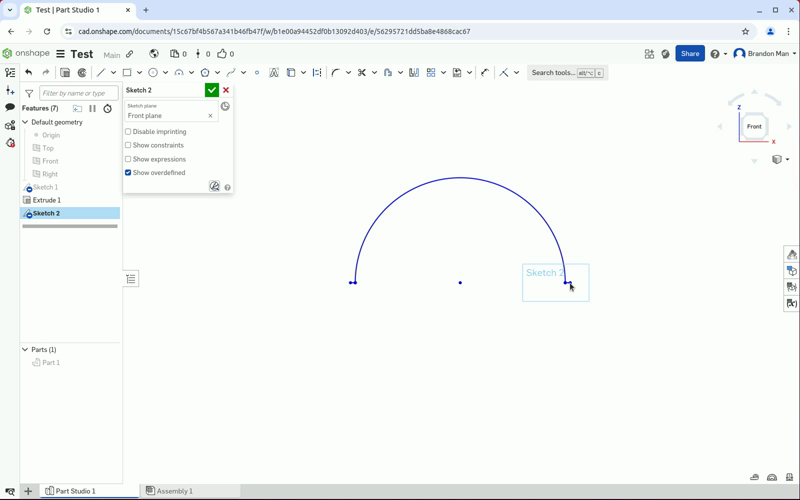
key(a)
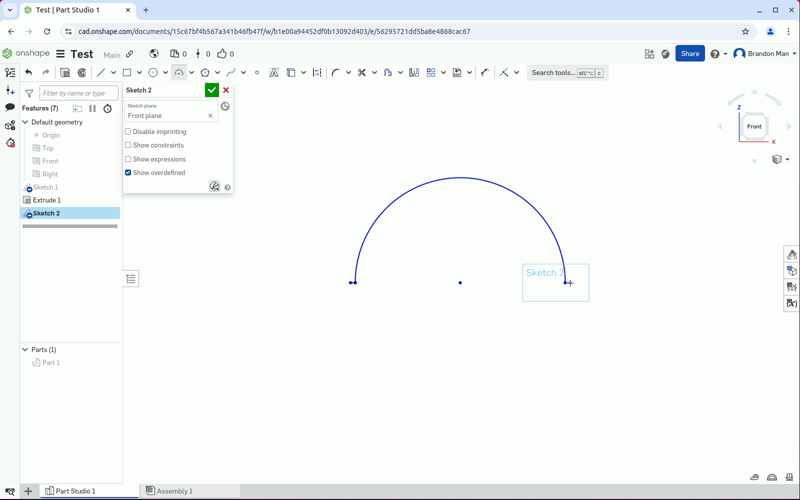
mouse_move(570, 282)
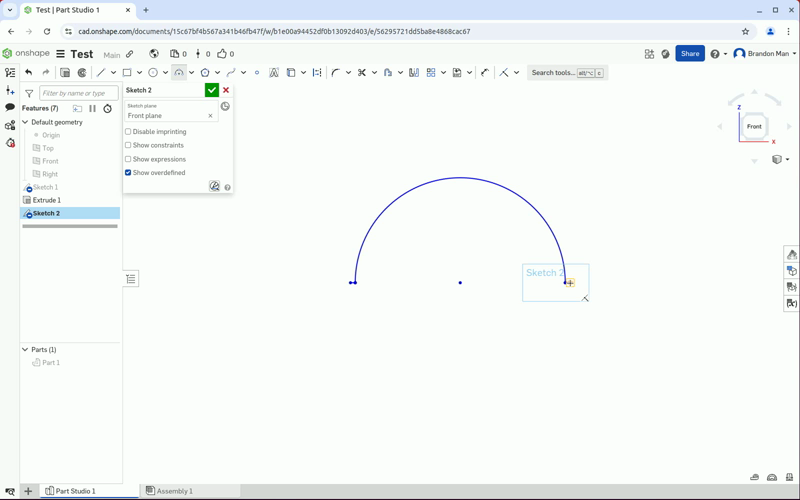
click(570, 282)
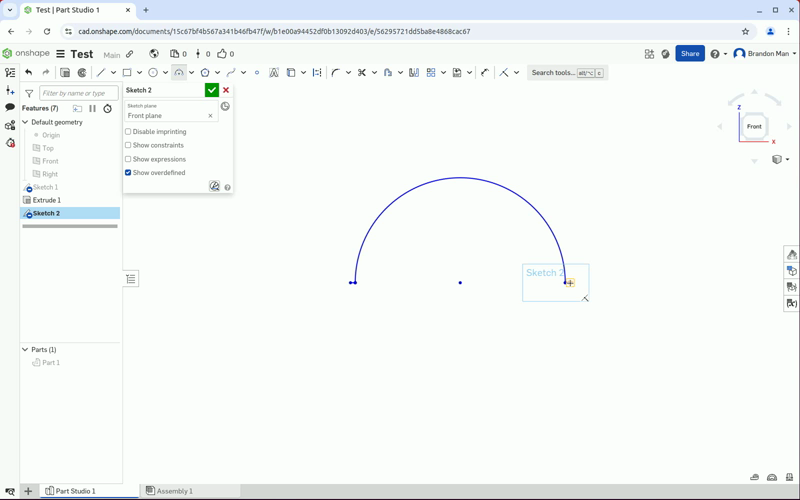
mouse_move(350, 282)
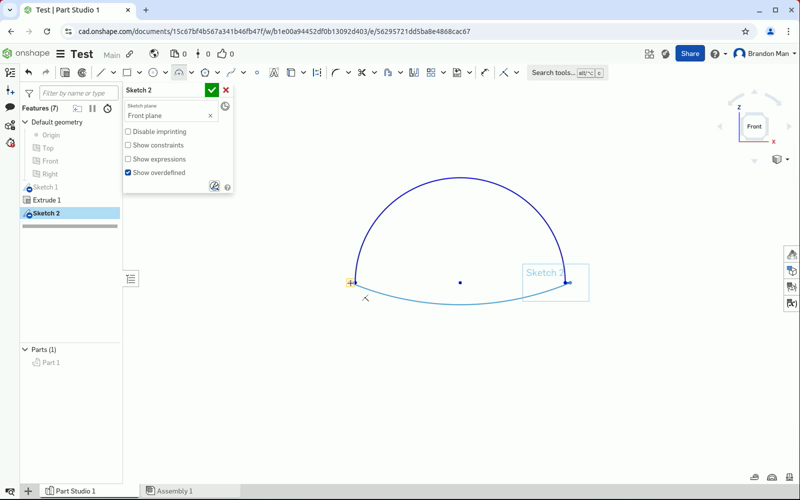
scroll(6)
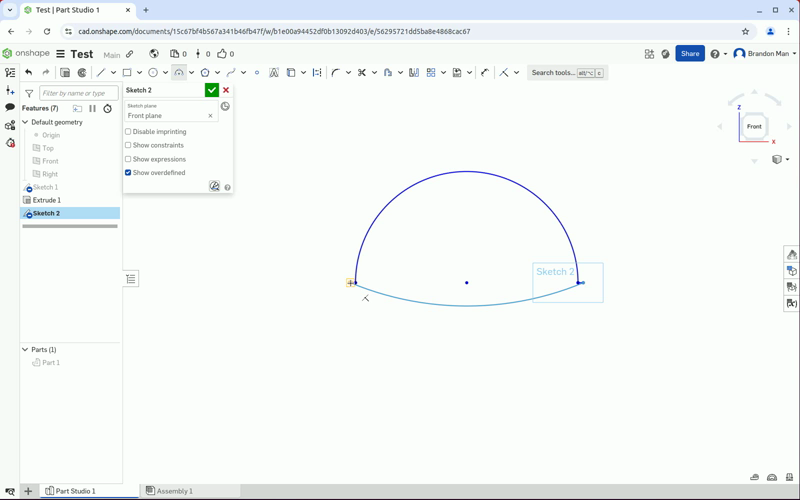
scroll(6)
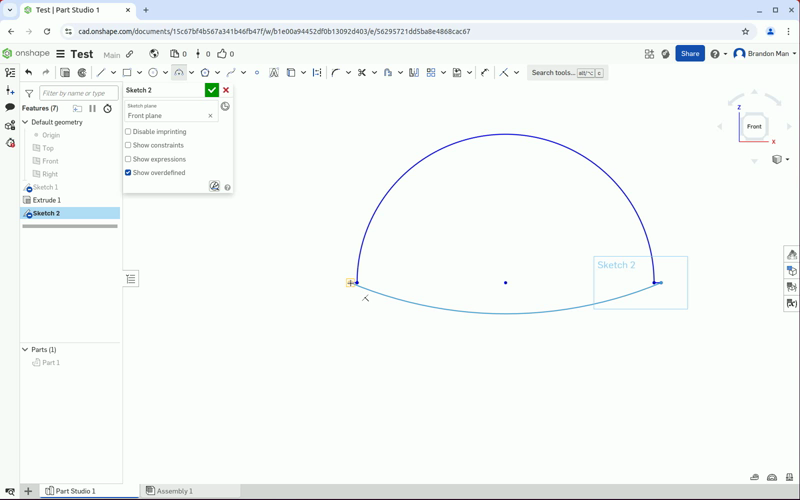
scroll(6)
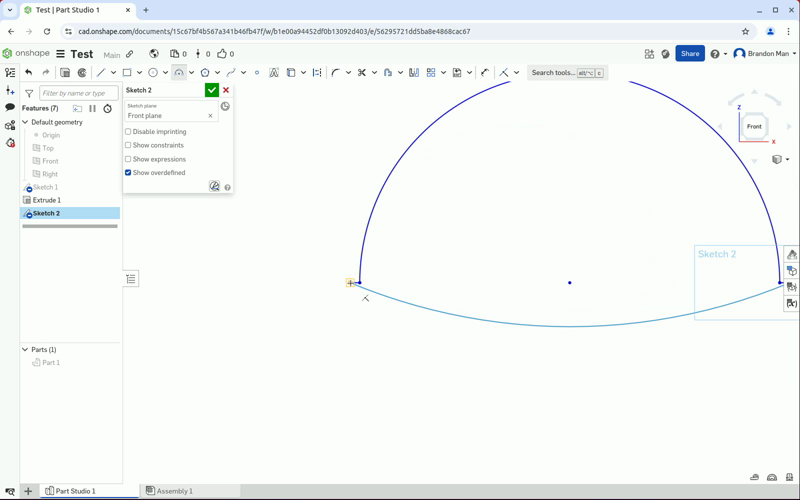
scroll(6)
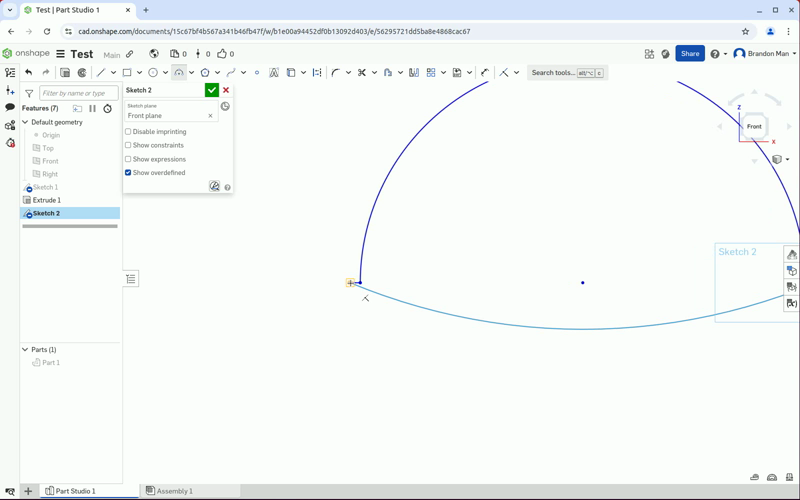
scroll(6)
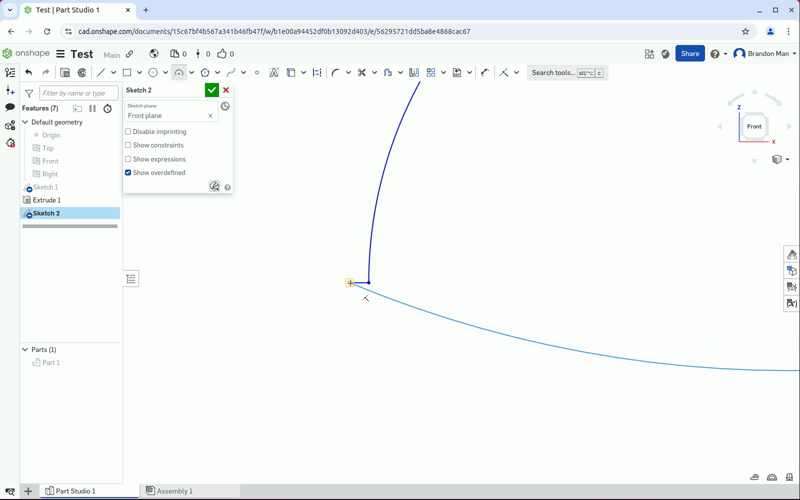
scroll(6)
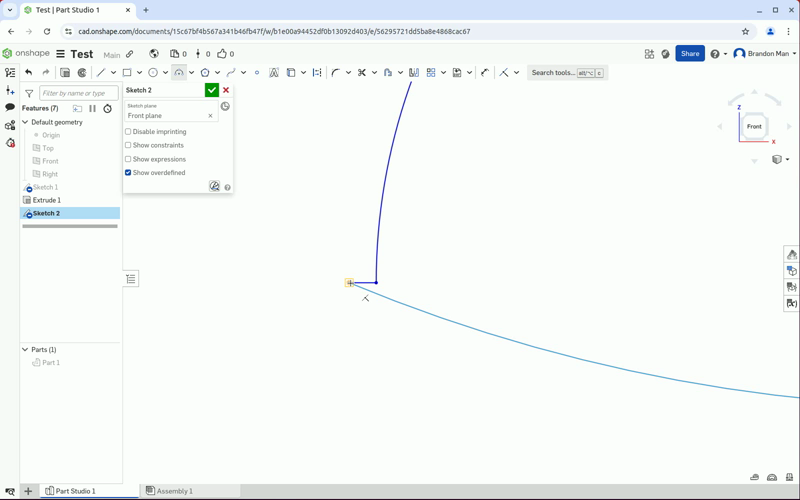
scroll(6)
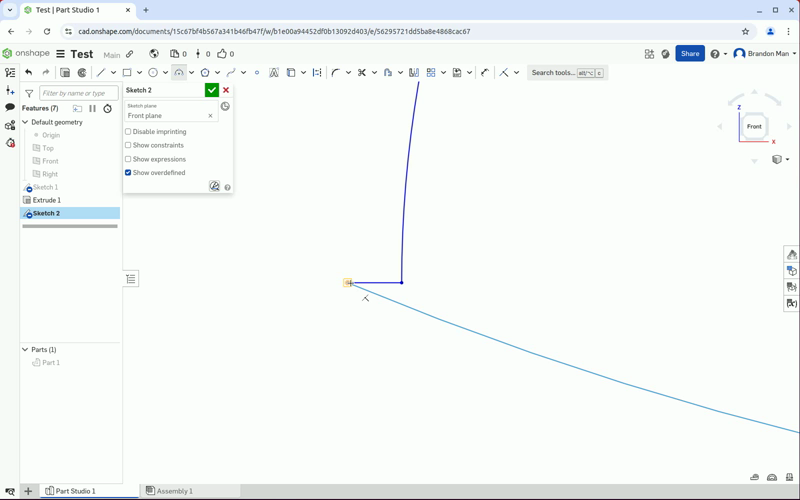
click(350, 282)
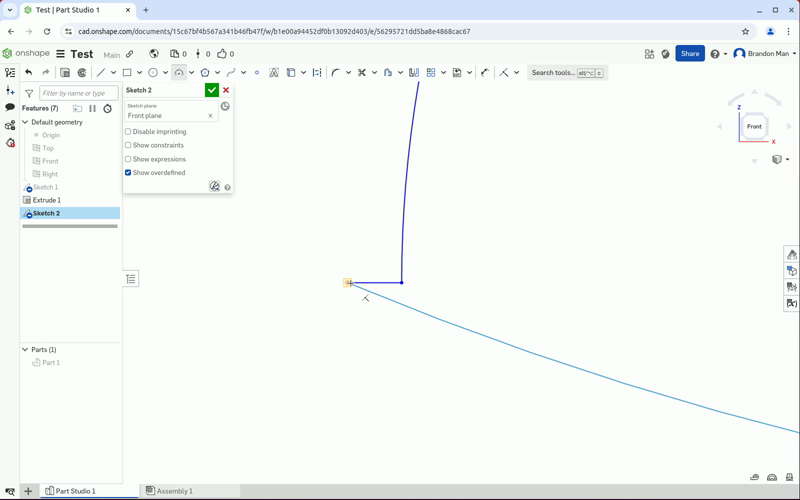
scroll(-6)
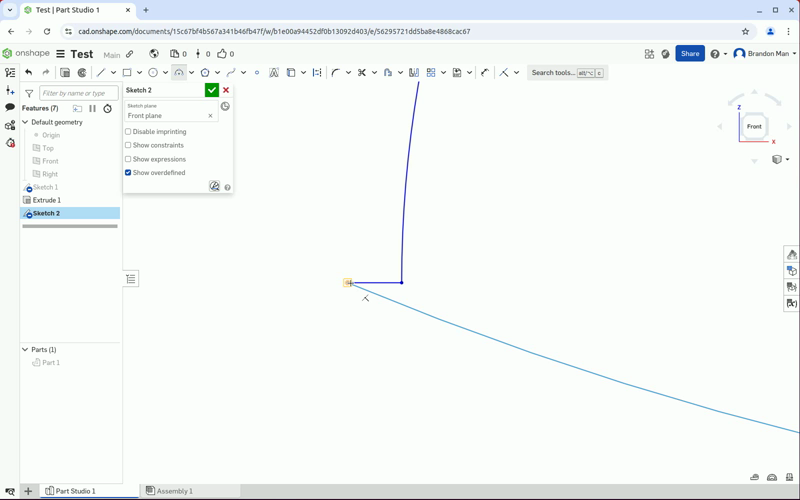
scroll(-6)
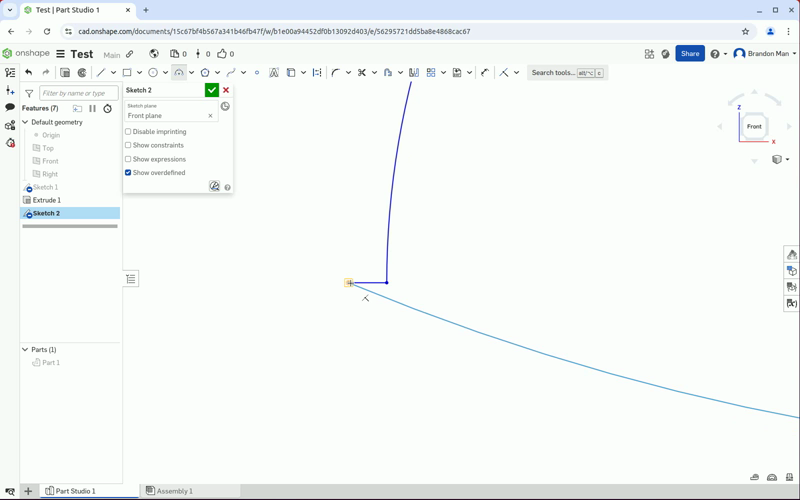
scroll(-6)
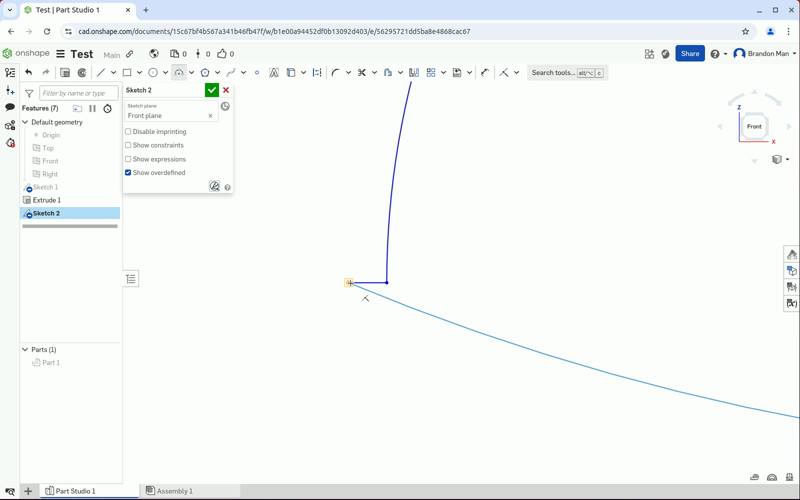
scroll(-6)
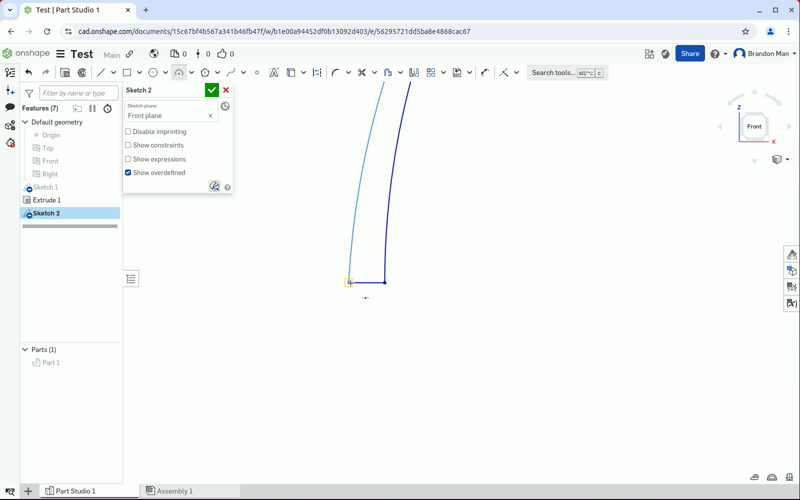
scroll(-6)
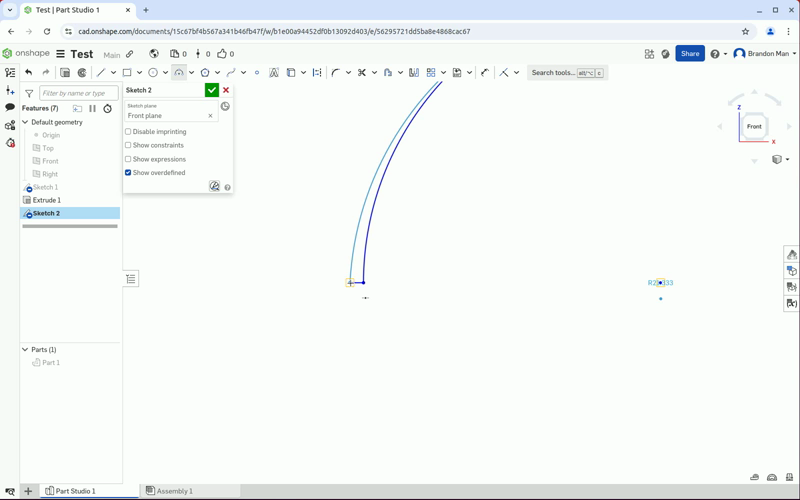
scroll(-6)
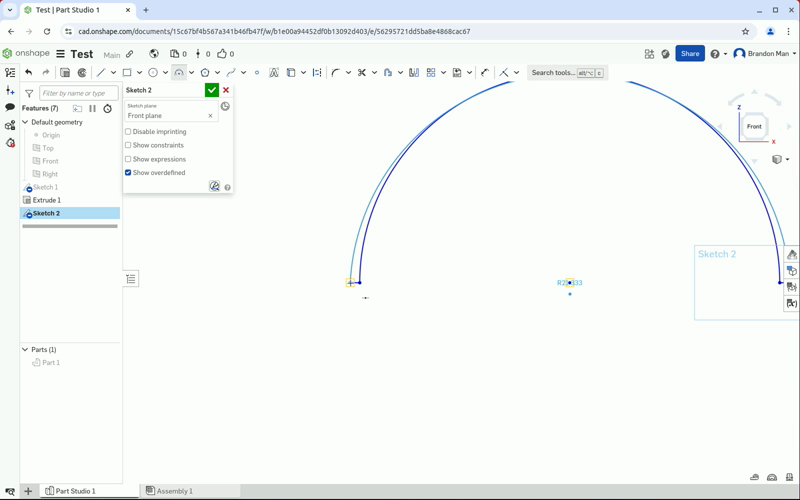
scroll(-6)
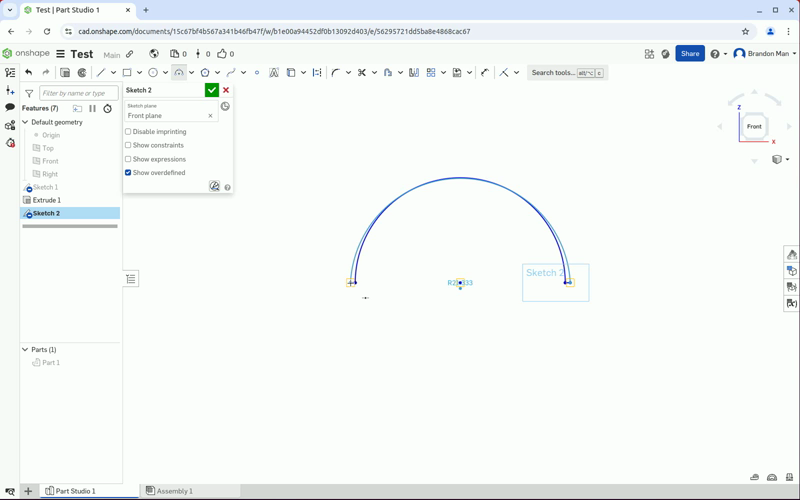
key_down(shift)
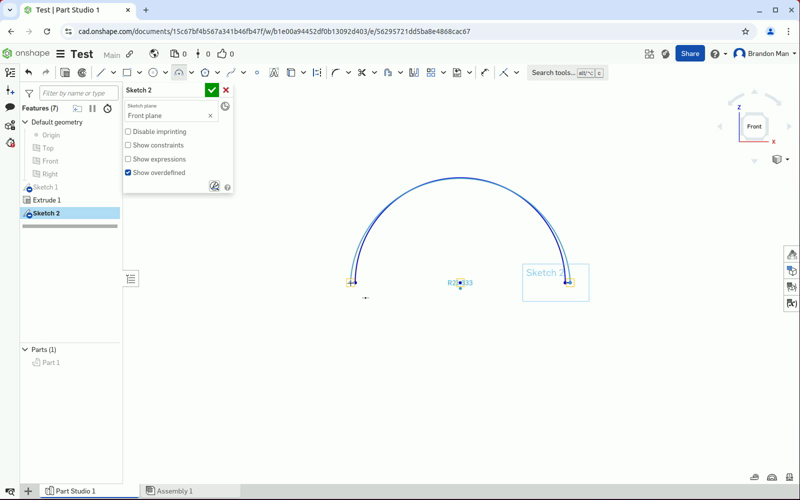
mouse_move(460, 173)
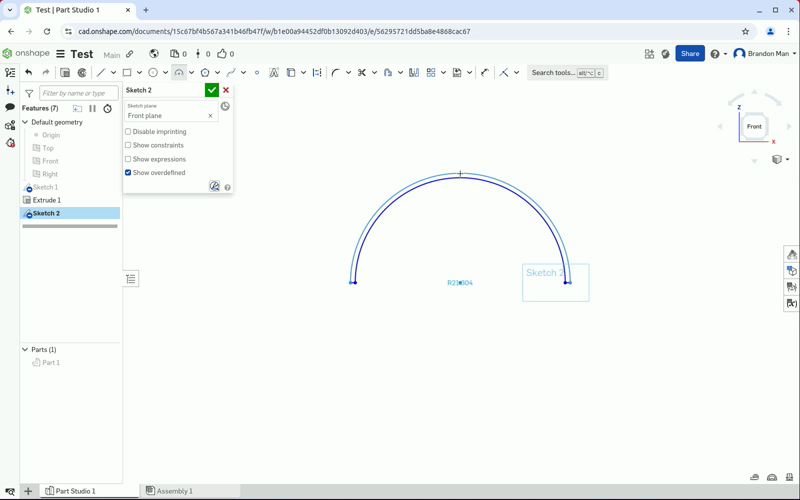
click(460, 173)
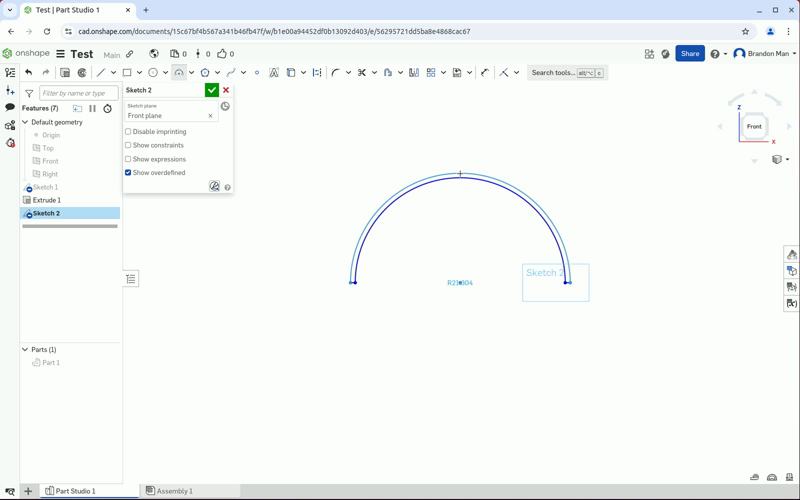
key_up(shift)
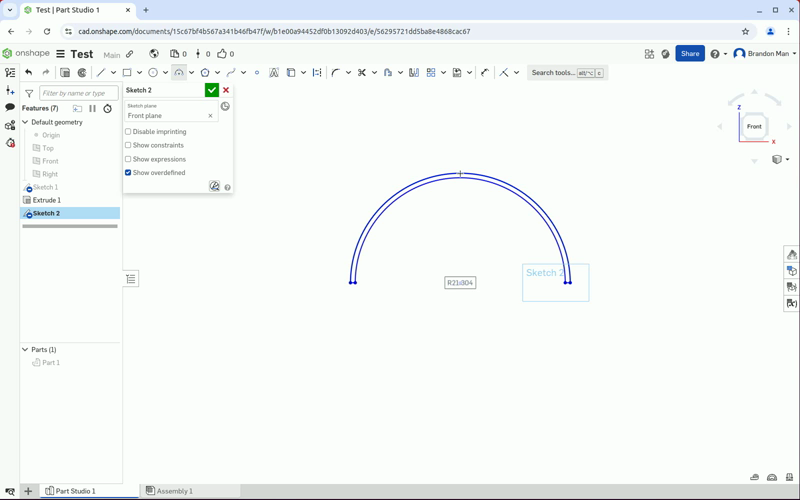
key(esc)
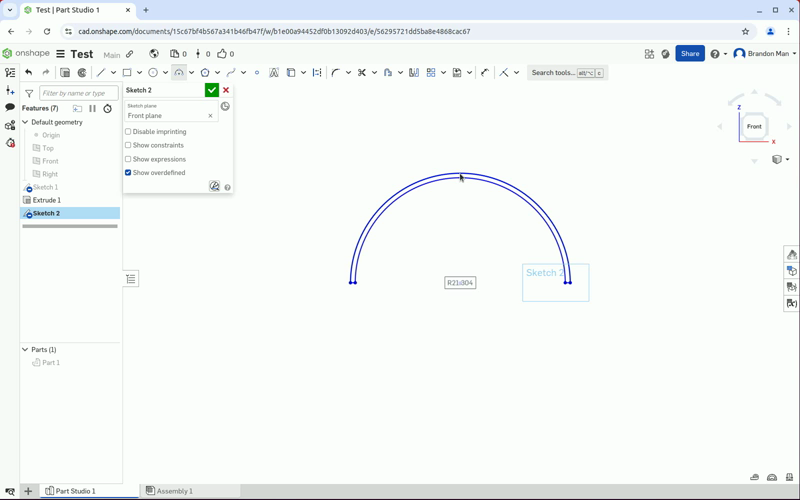
mouse_move(401, 192)
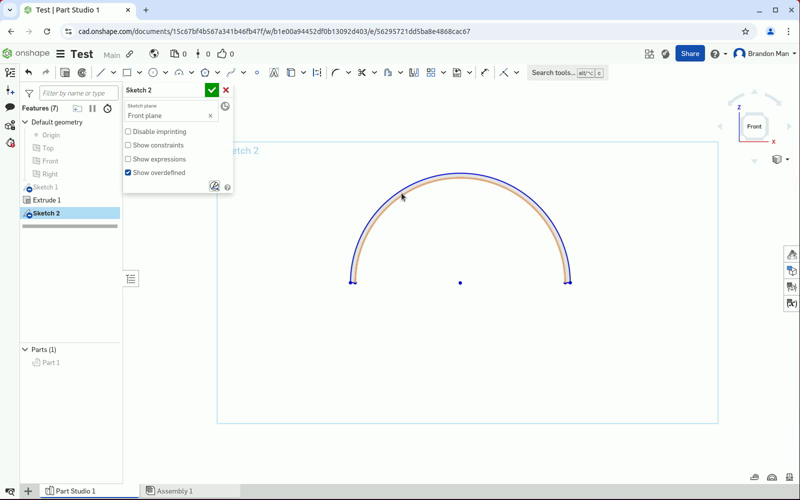
scroll(6)
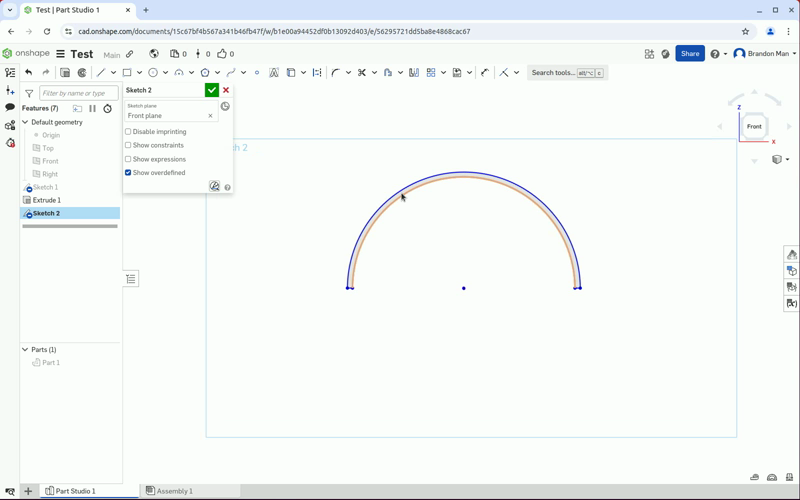
scroll(6)
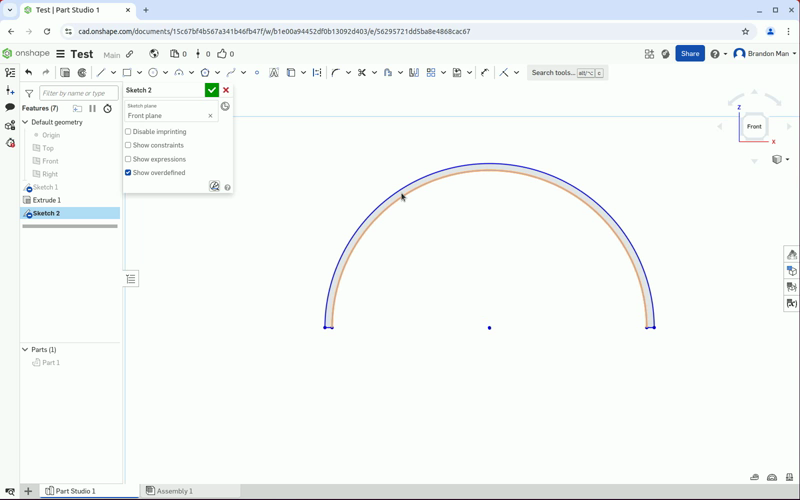
scroll(6)
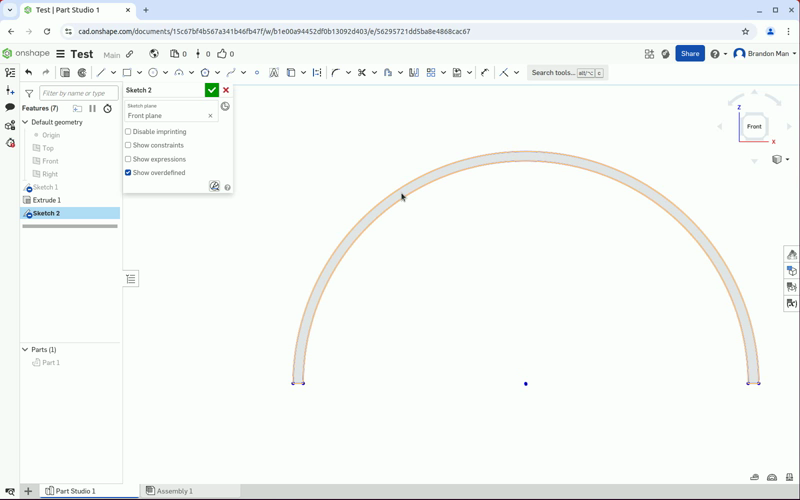
scroll(6)
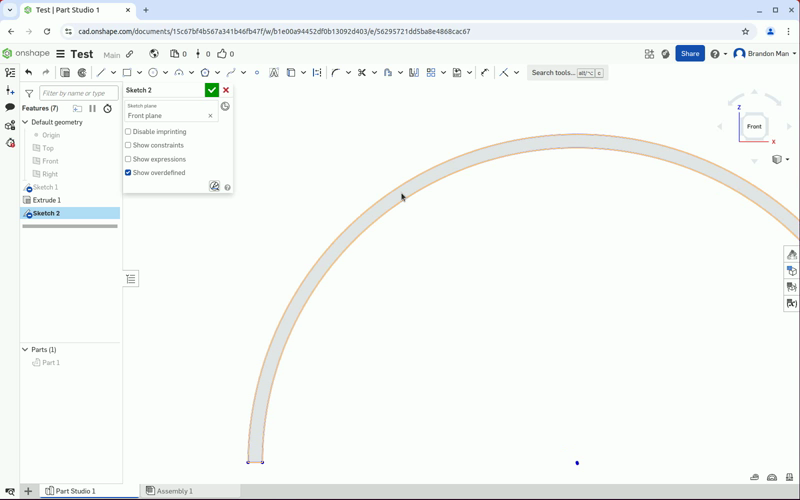
scroll(6)
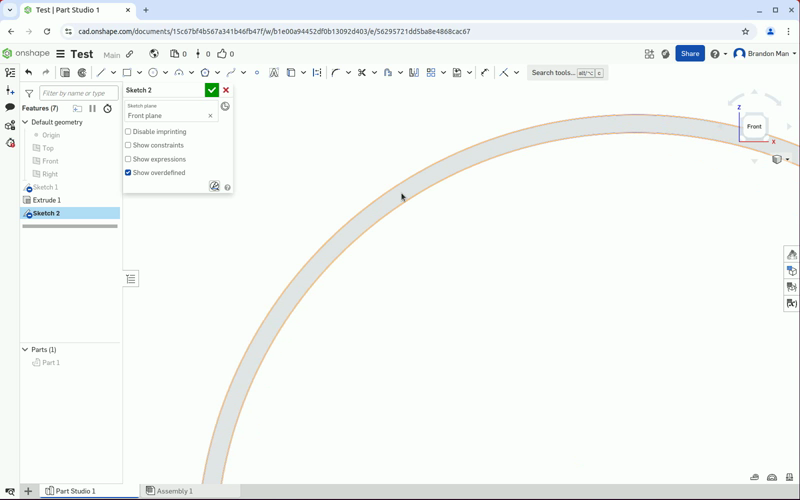
scroll(6)
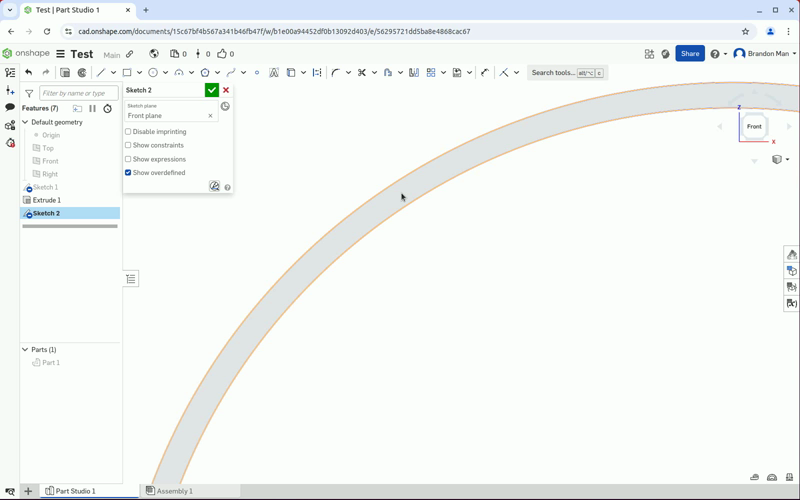
scroll(6)
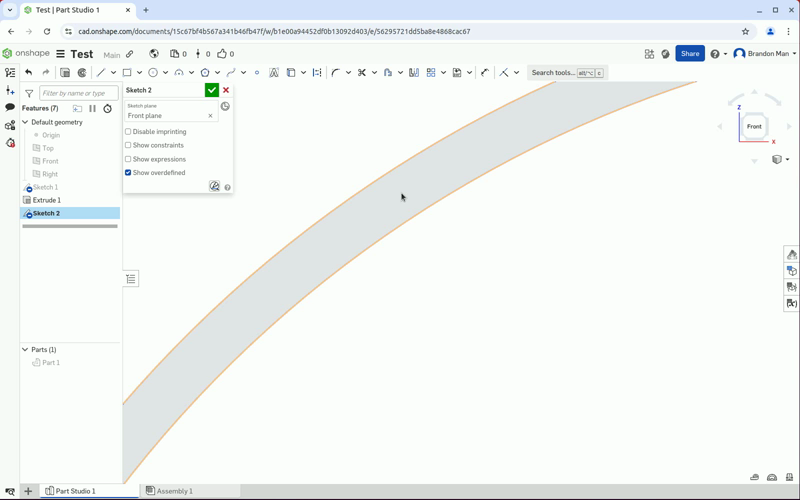
click(401, 192)
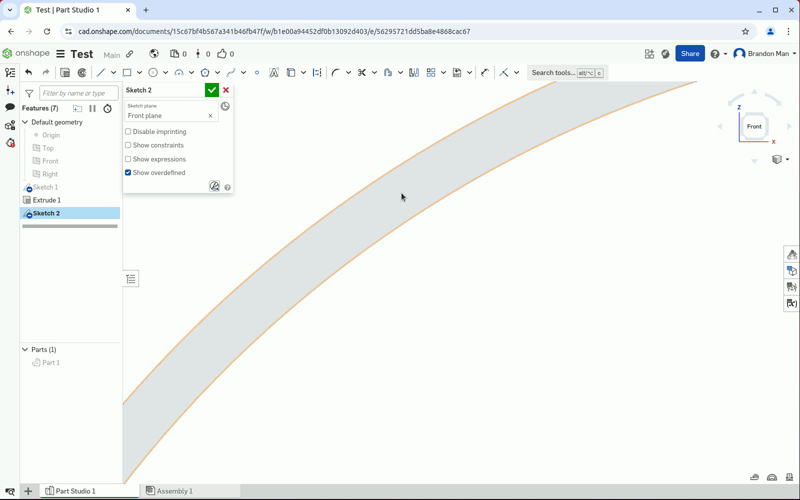
scroll(-6)
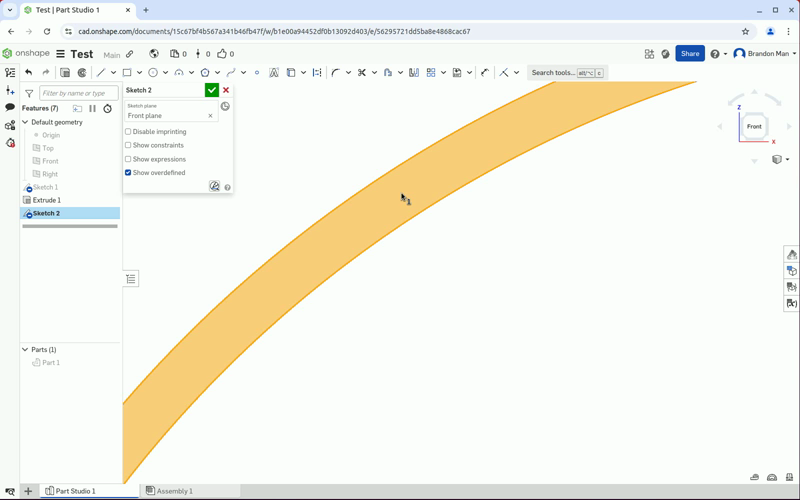
scroll(-6)
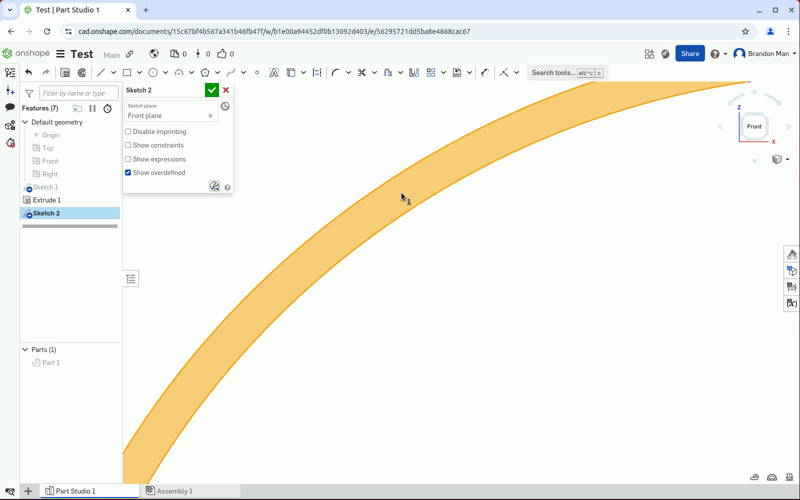
scroll(-6)
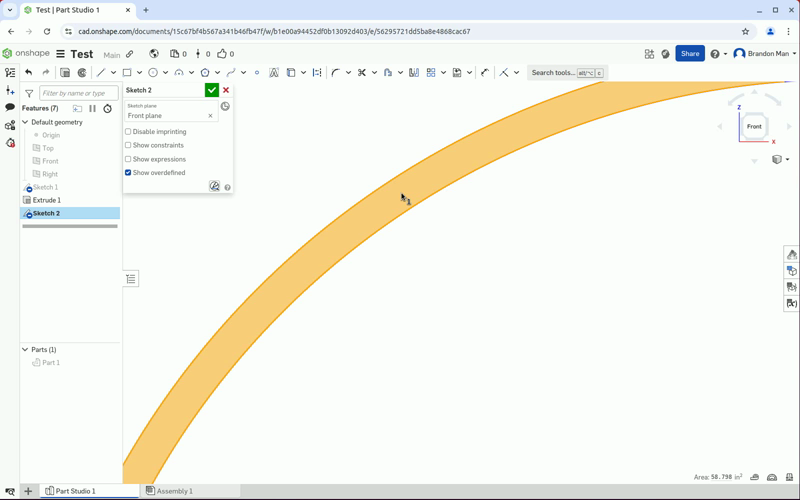
scroll(-6)
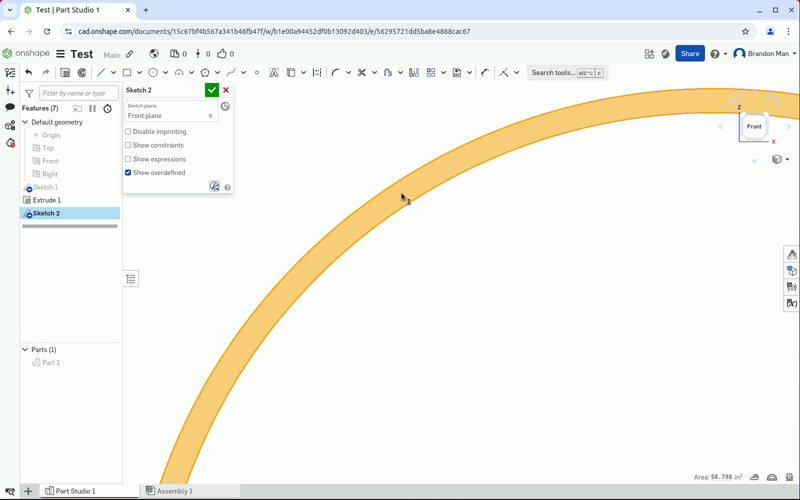
scroll(-6)
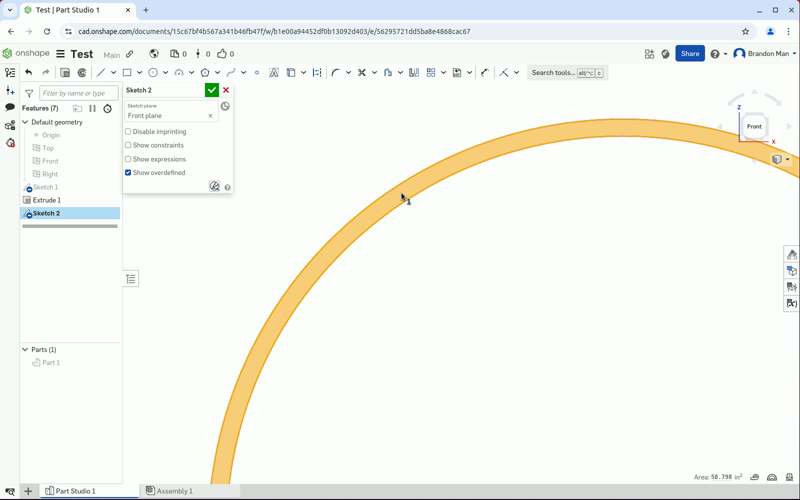
scroll(-6)
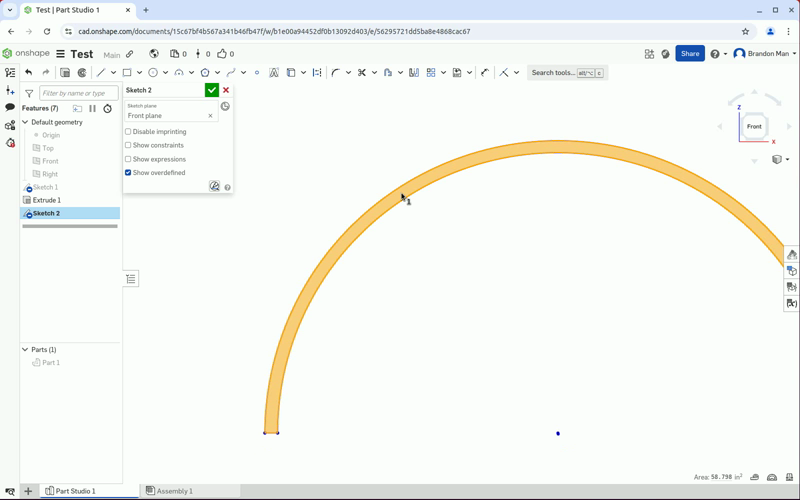
scroll(-6)
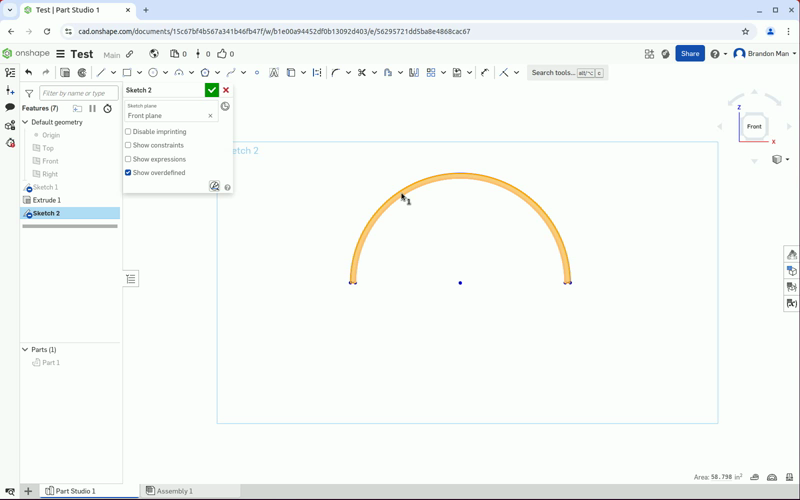
mouse_move(73, 352)
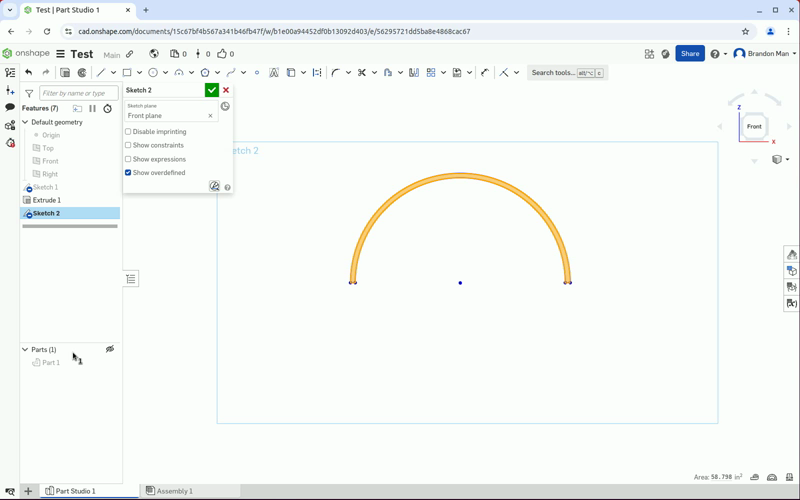
key(shift+y)
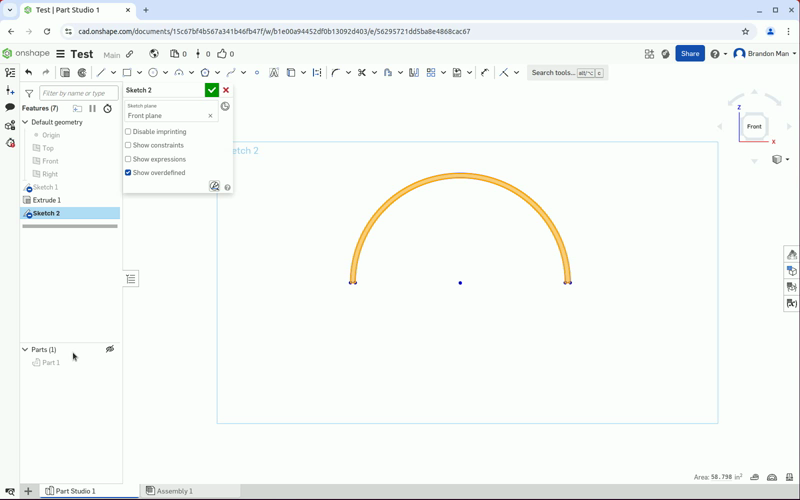
key(shift+e)
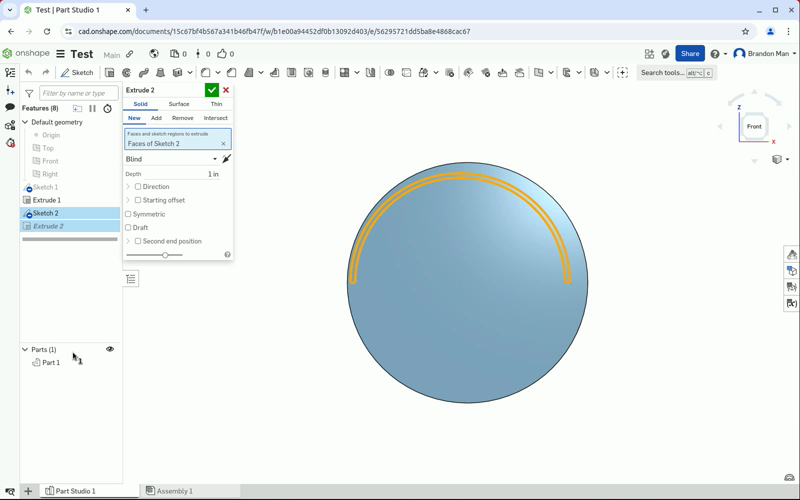
mouse_move(143, 106)
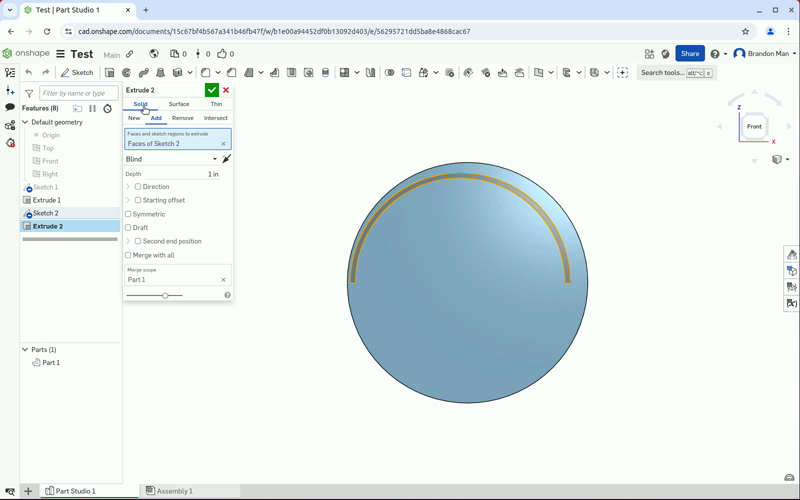
click(143, 106)
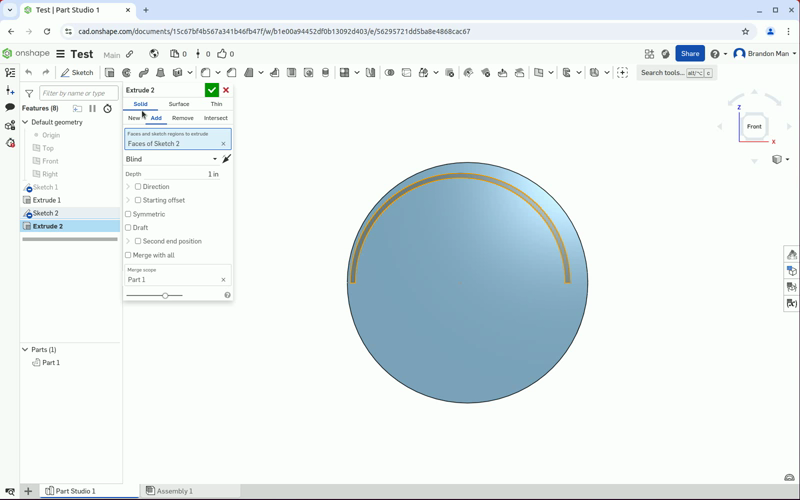
mouse_move(137, 120)
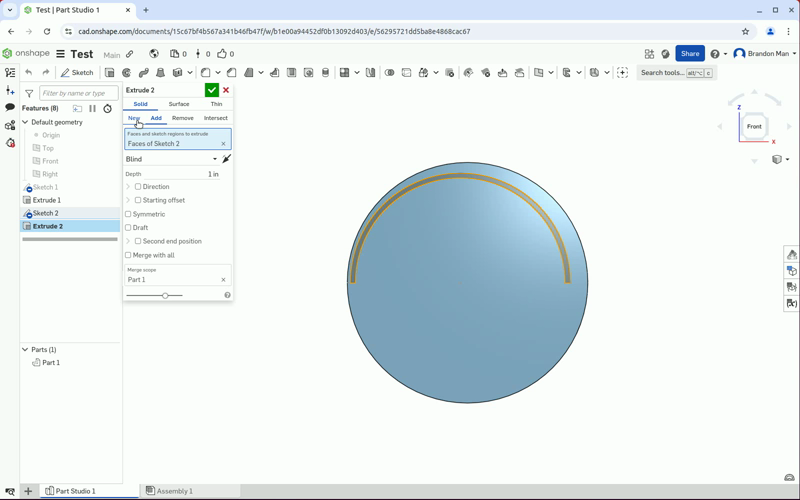
click(137, 120)
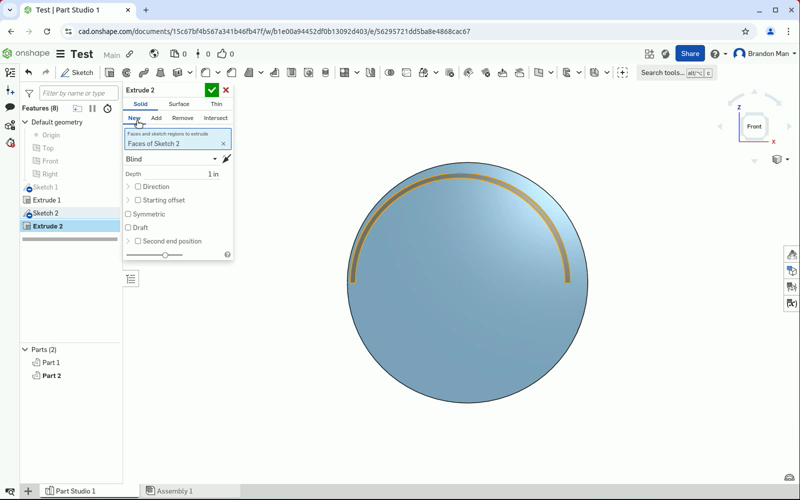
key(tab, 4)
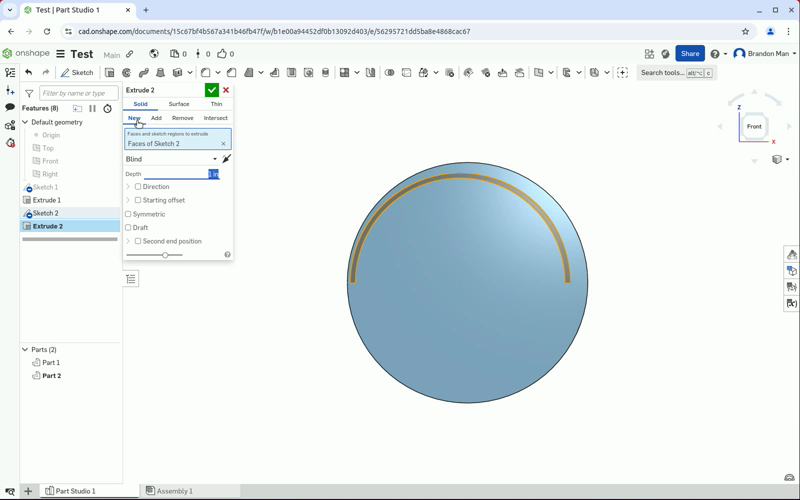
text(5.055)
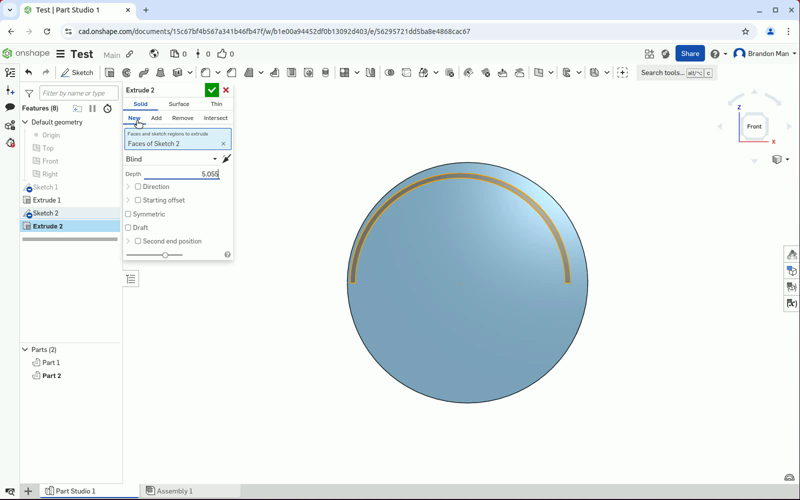
key(enter)
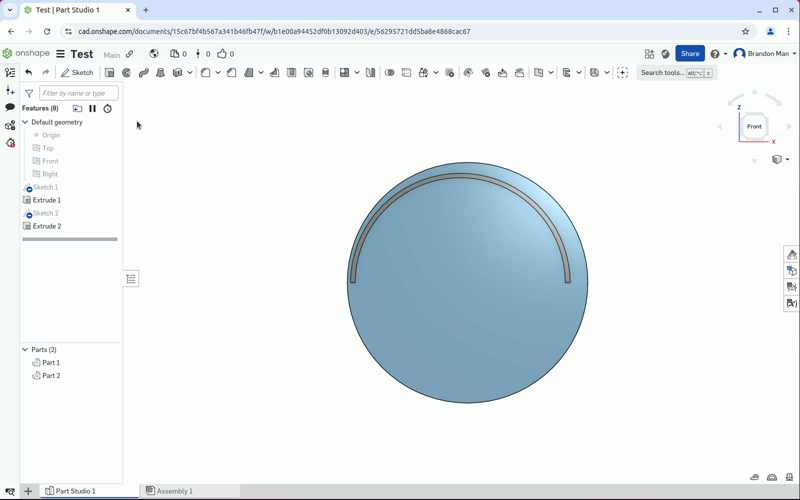
key(shift+h)
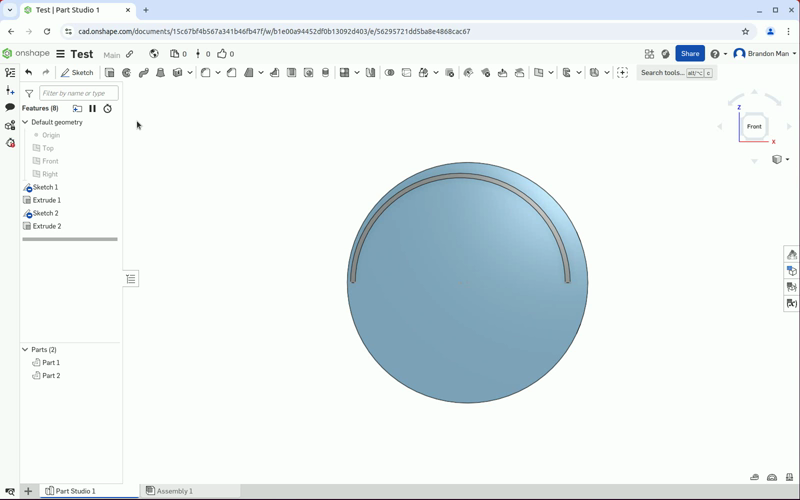
key(shift+h)
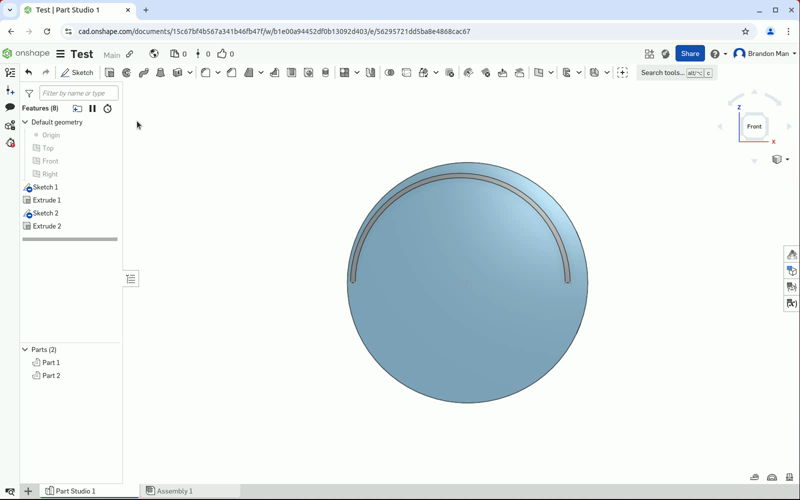
key(shift+7)
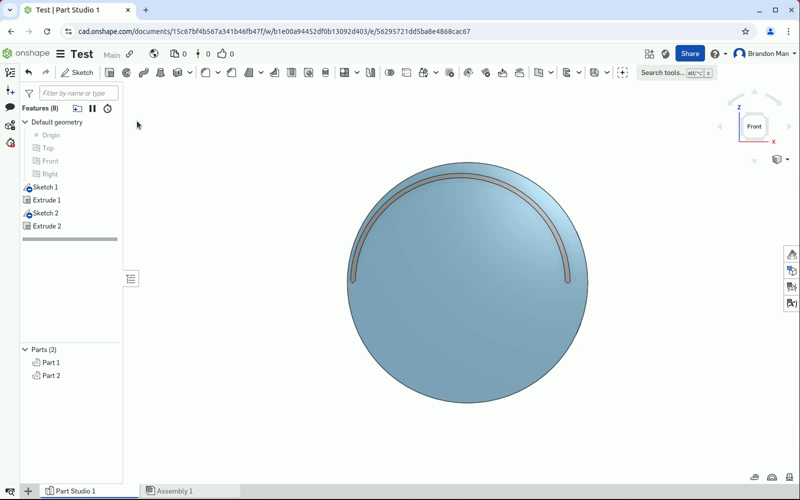
key(left, 2)
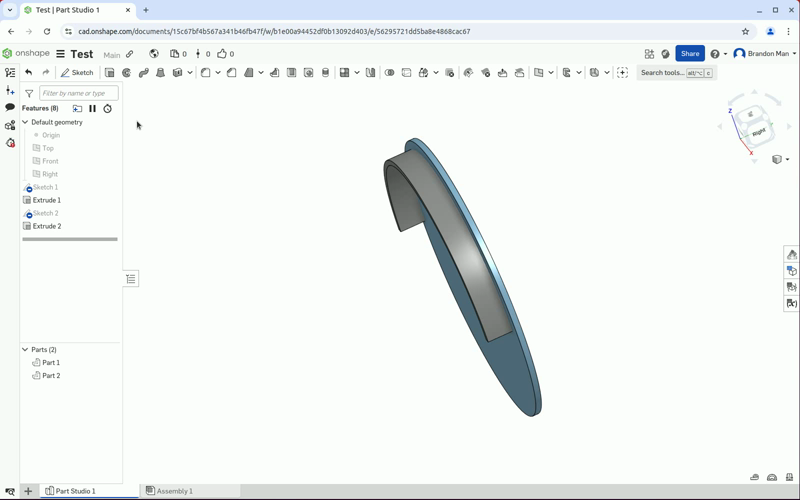
key(down, 2)
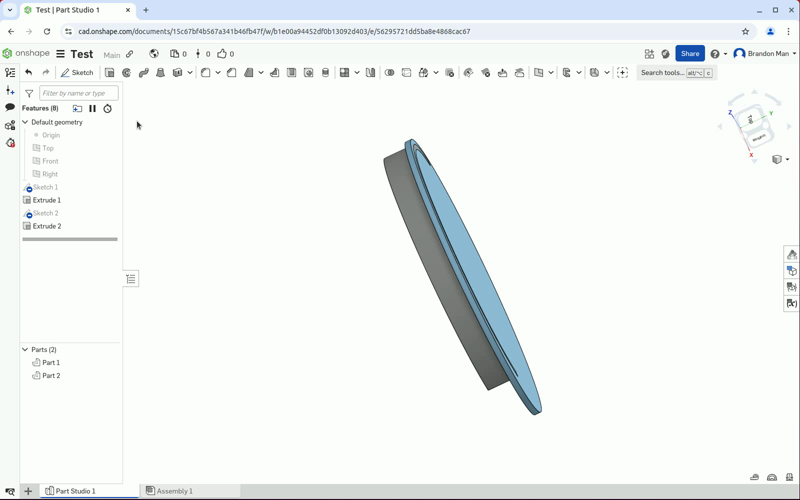
key(up, 2)
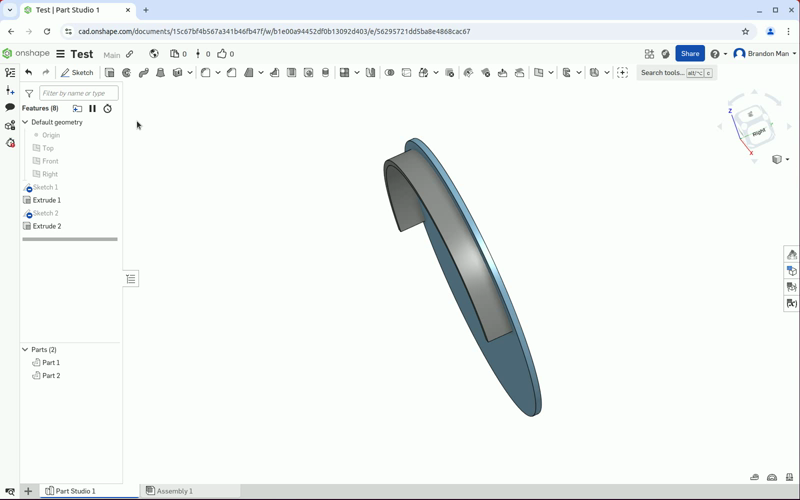
key(right, 2)
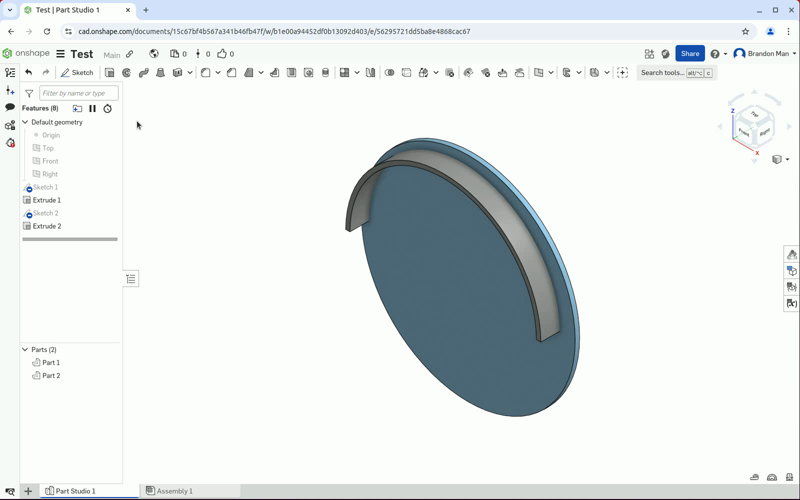
mouse_move(73, 189)
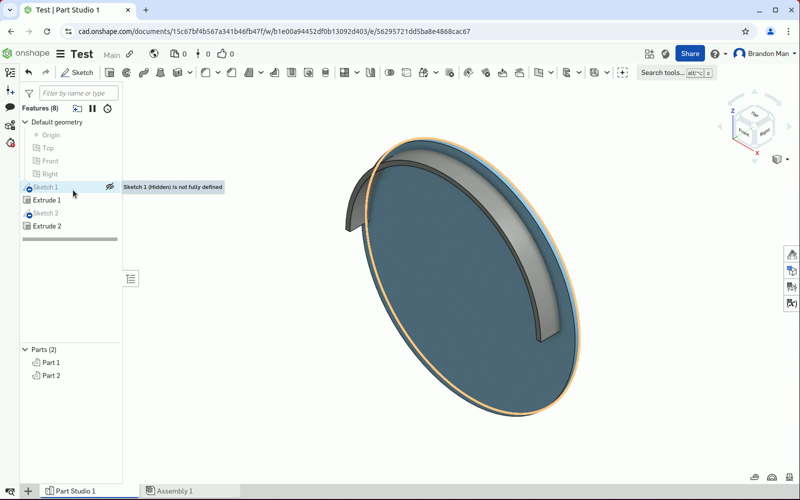
click(73, 189)